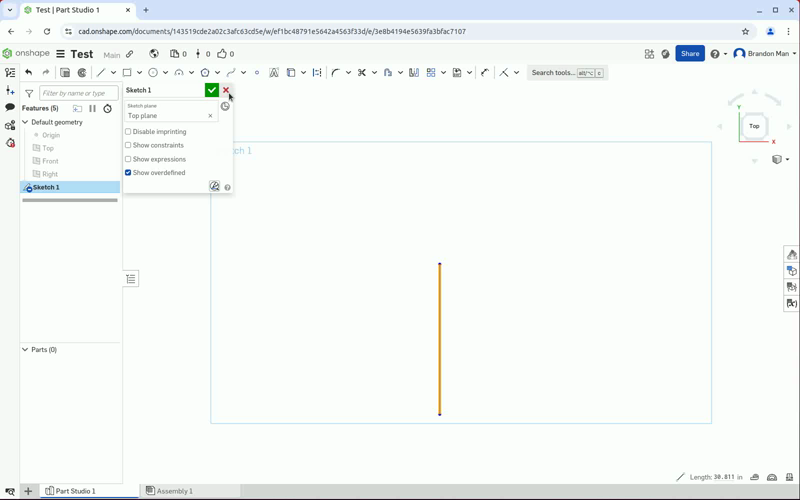
key(shift+h)
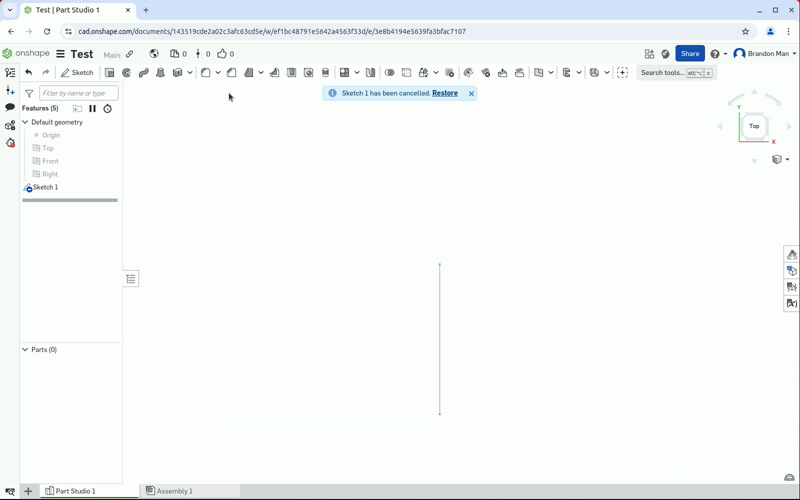
key(shift+s)
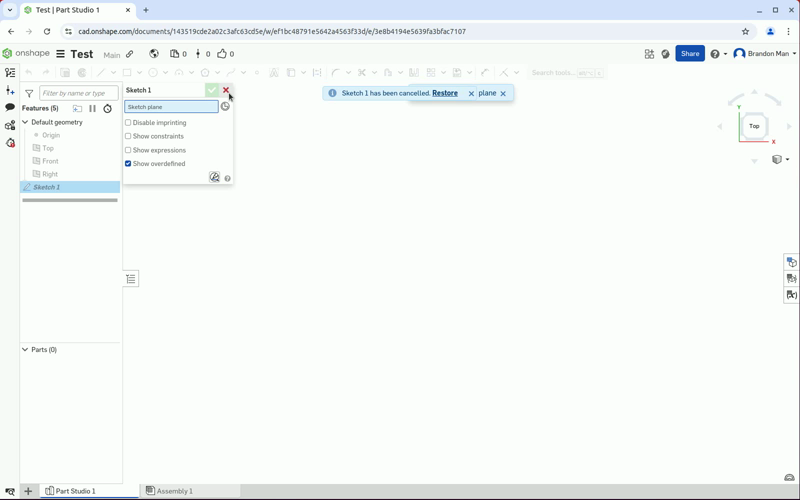
mouse_move(73, 150)
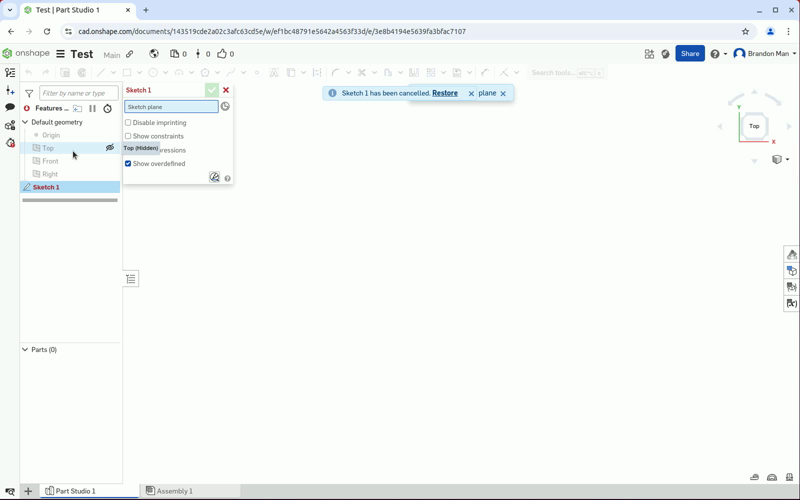
click(73, 150)
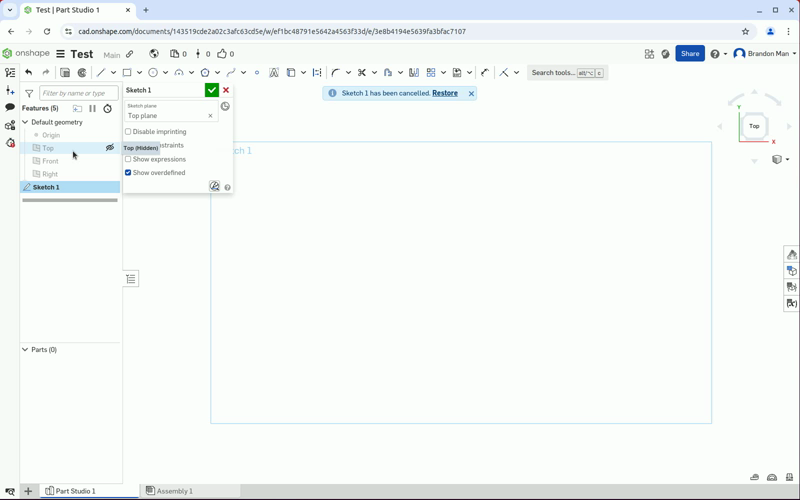
mouse_move(73, 352)
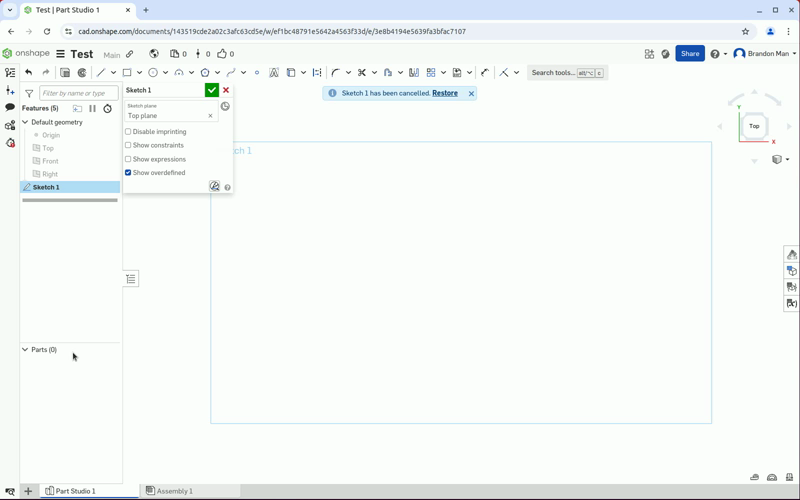
key(y)
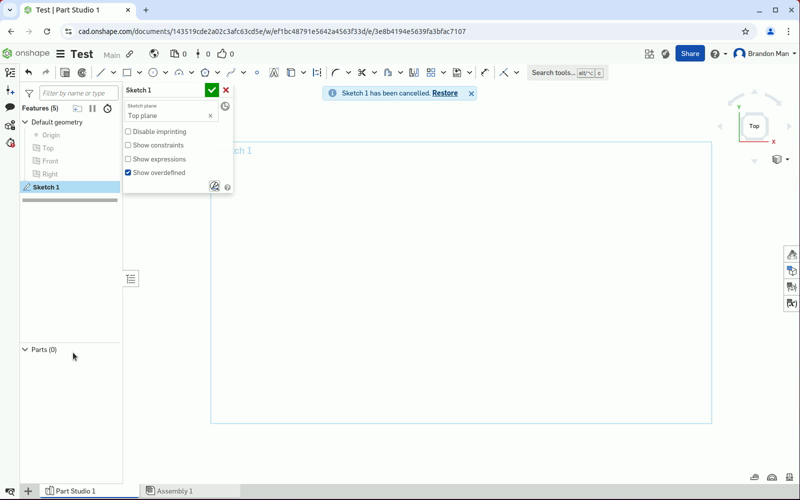
key(l)
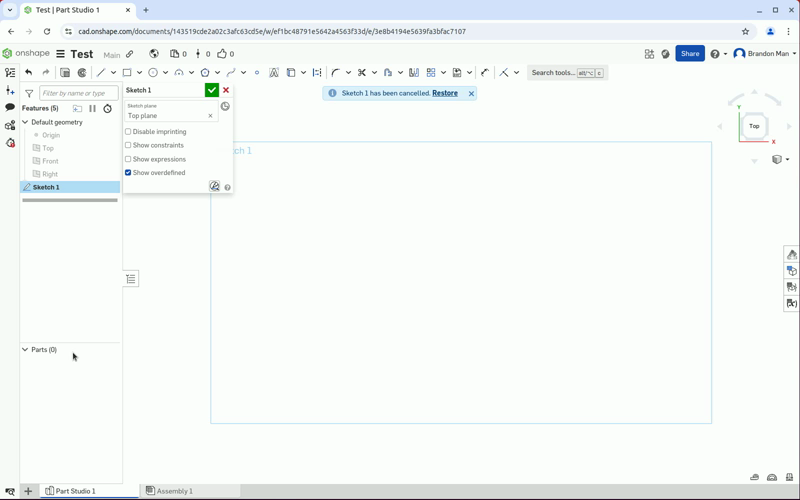
key_down(shift)
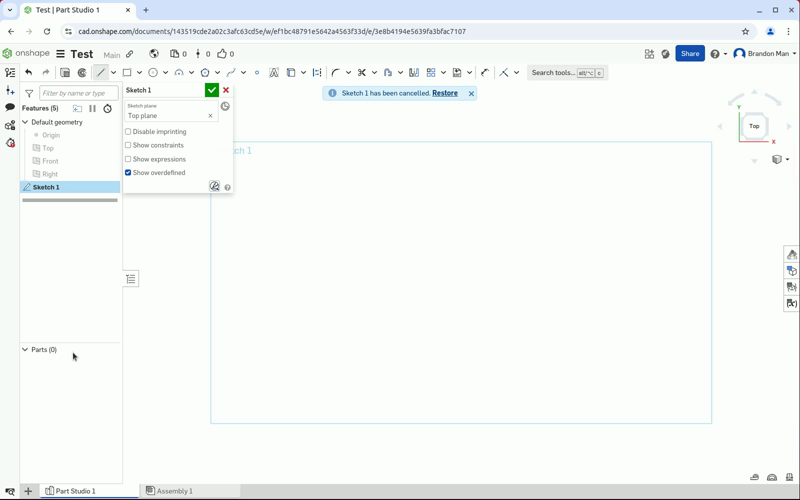
mouse_move(348, 222)
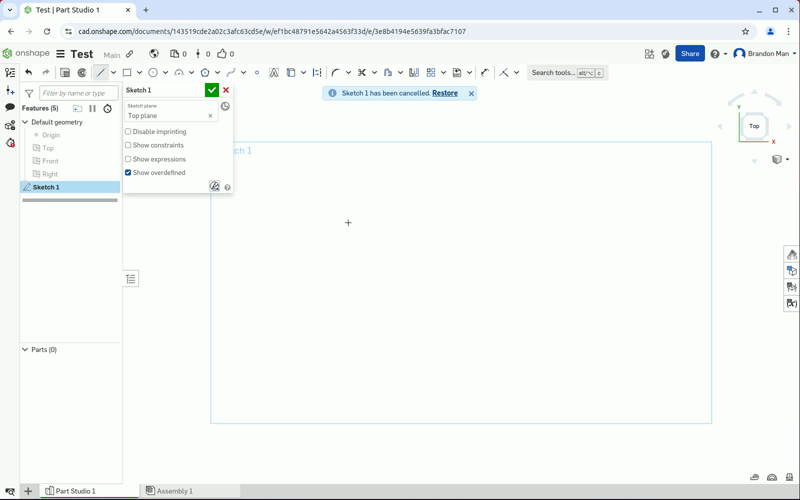
click(348, 222)
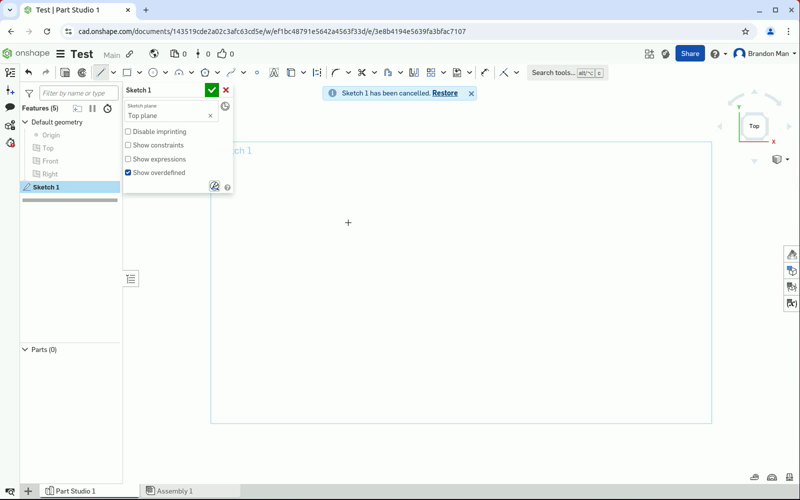
key_up(shift)
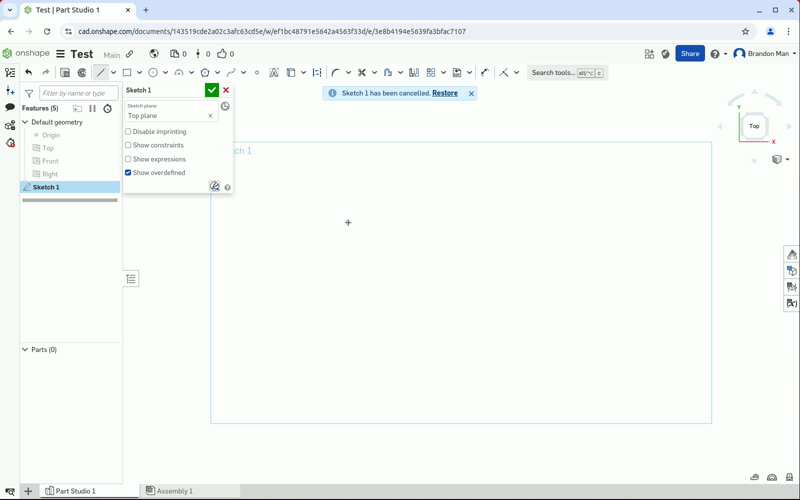
key_down(shift)
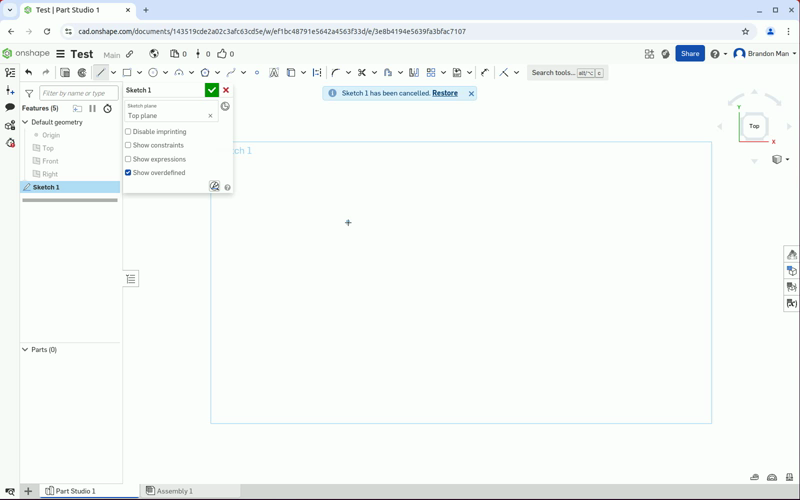
mouse_move(520, 393)
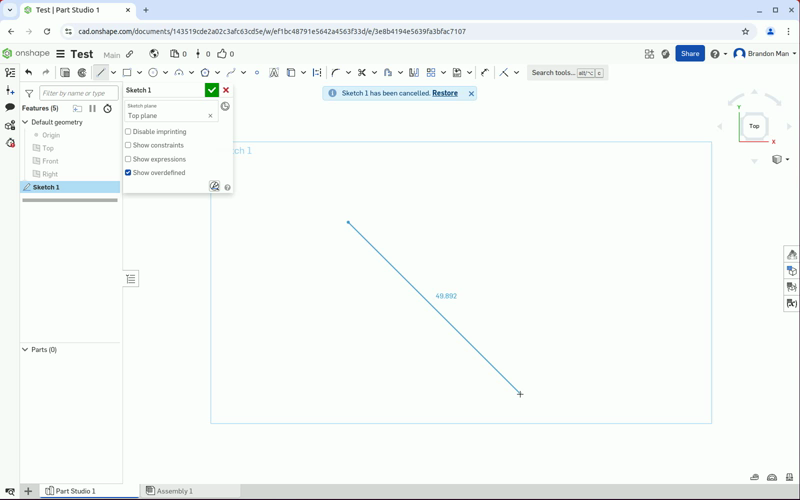
click(520, 393)
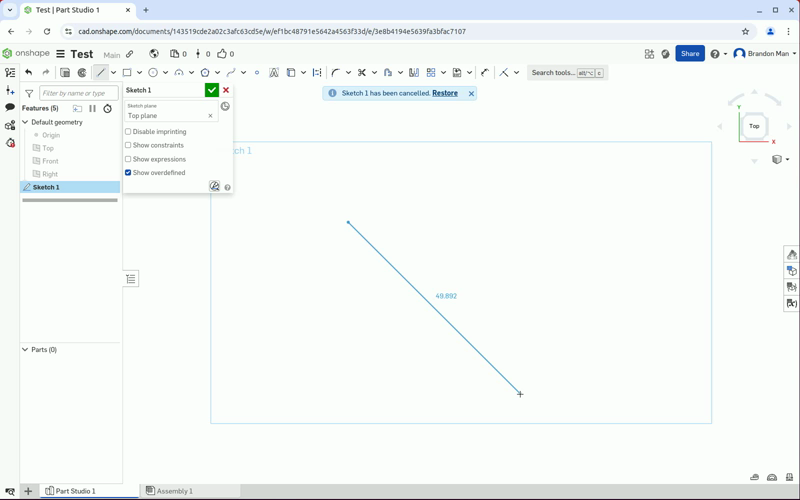
key_up(shift)
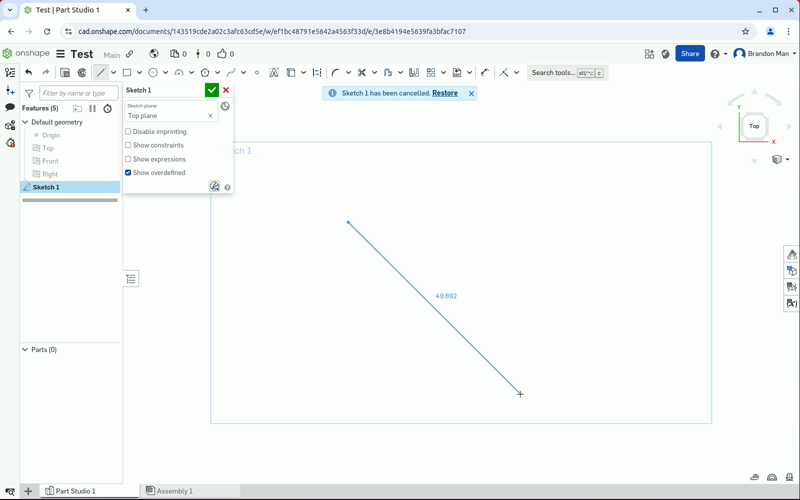
key_down(shift)
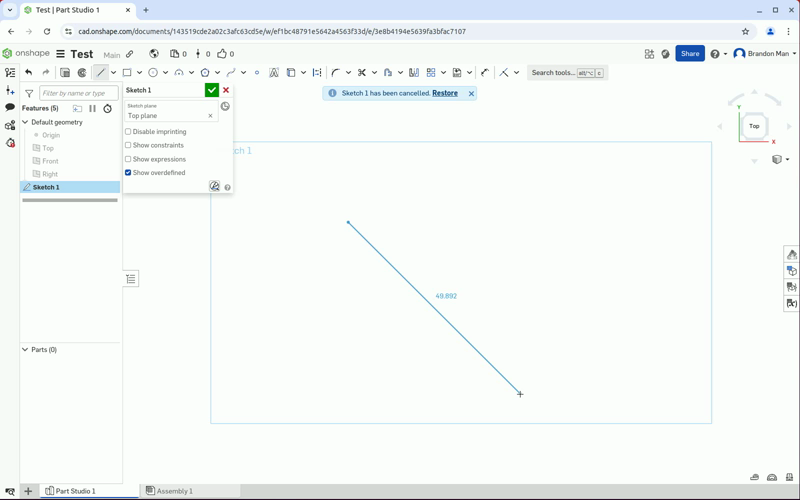
mouse_move(550, 393)
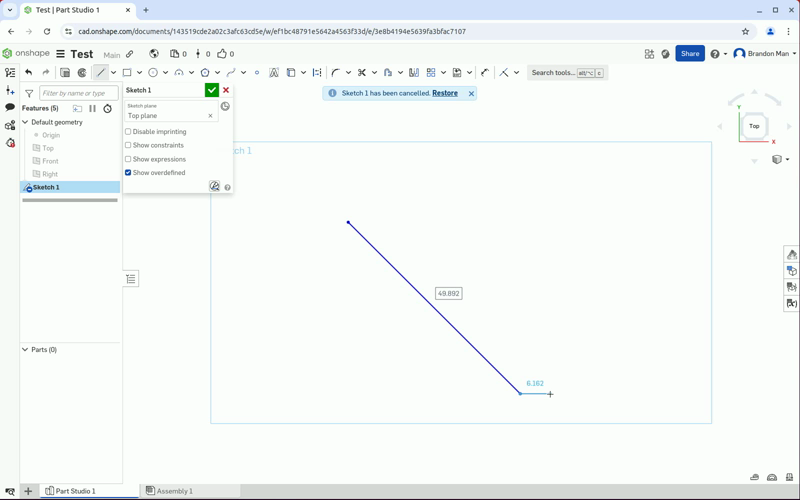
mouse_move(572, 393)
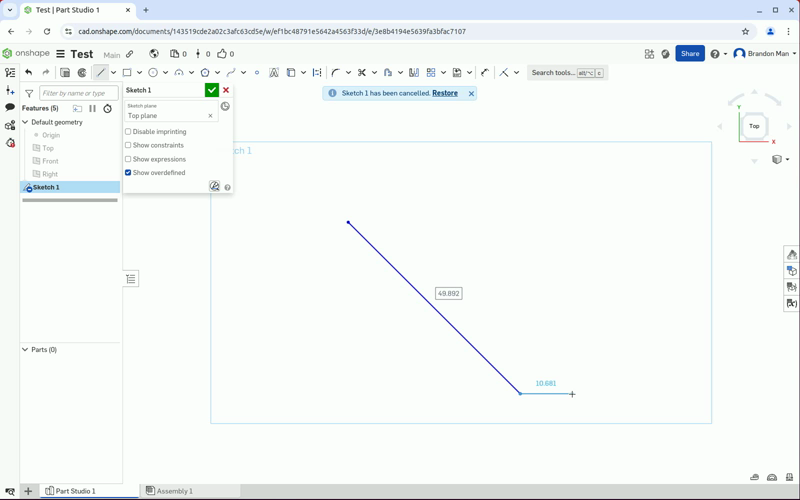
click(572, 393)
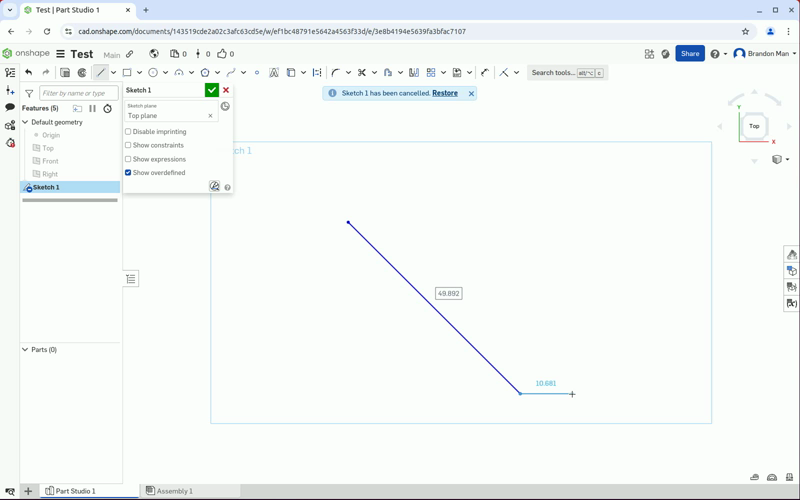
key_up(shift)
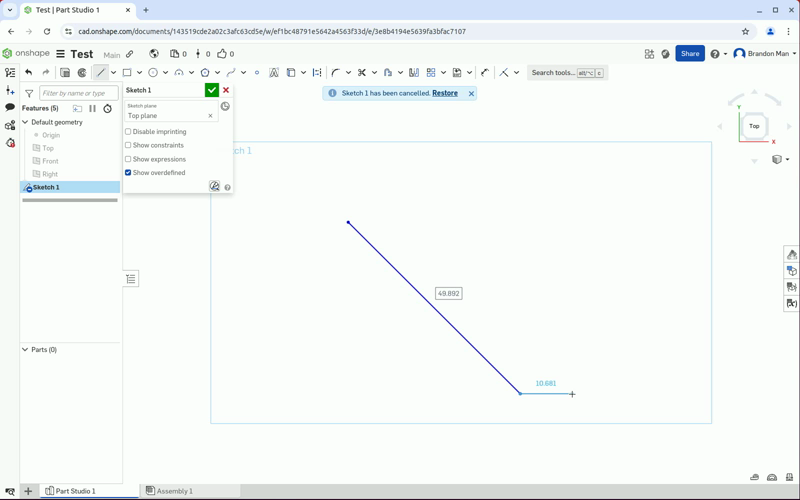
key_down(shift)
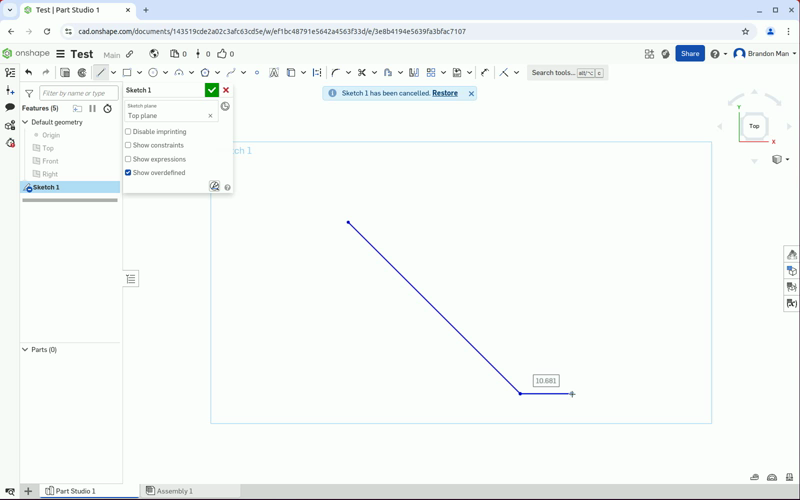
mouse_move(572, 170)
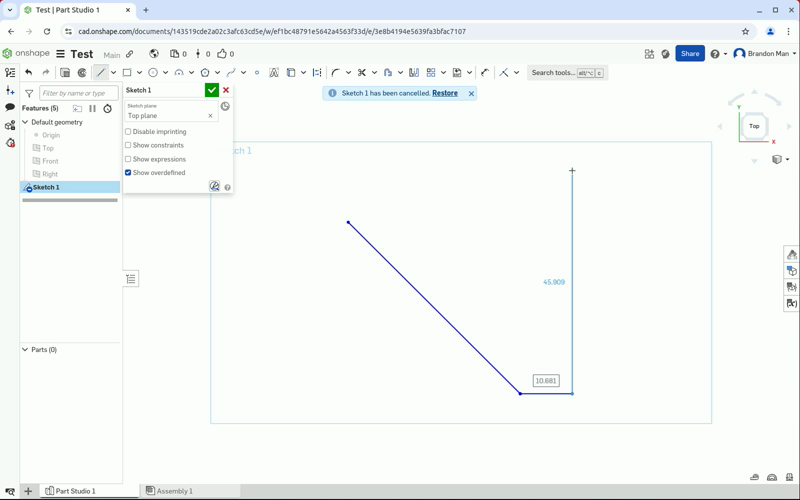
click(572, 170)
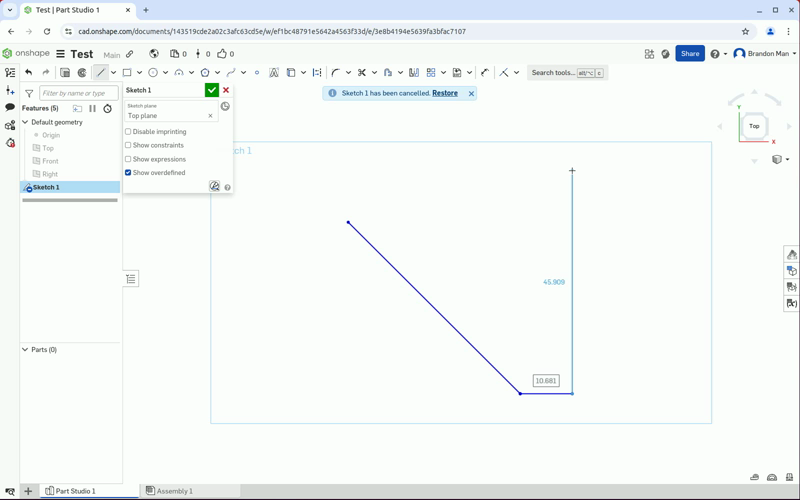
key_up(shift)
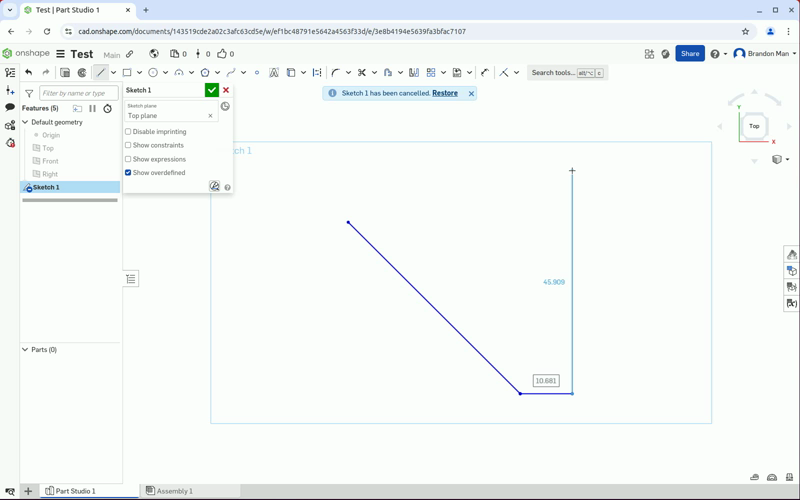
key_down(shift)
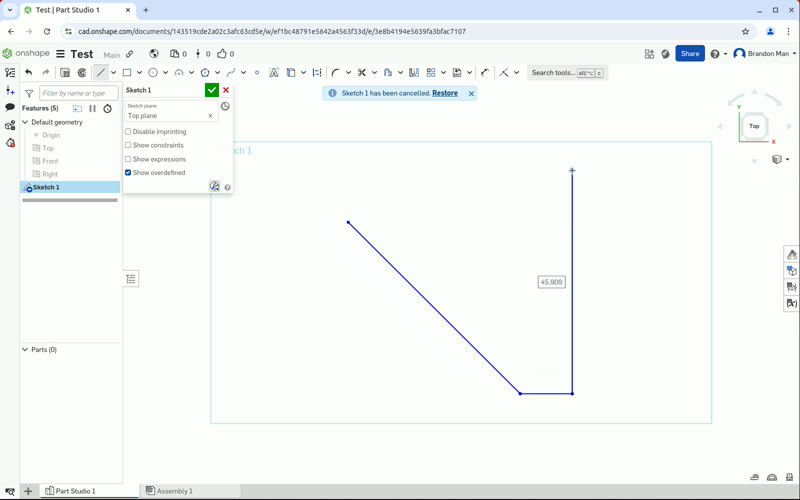
mouse_move(348, 170)
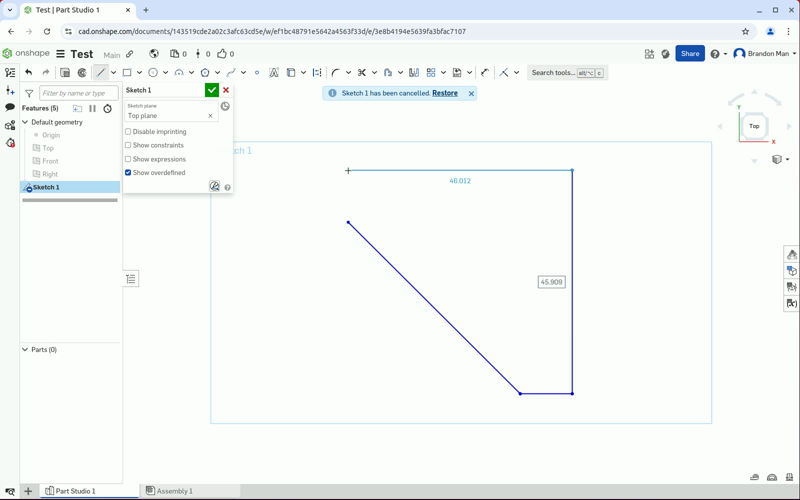
click(348, 170)
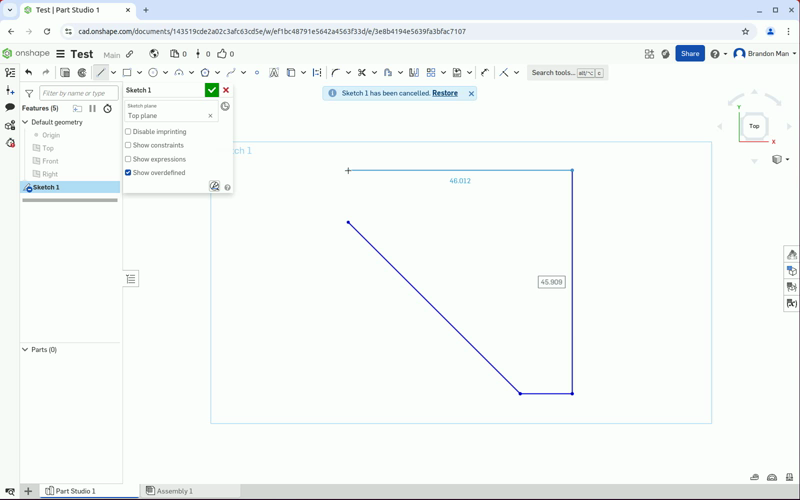
key_up(shift)
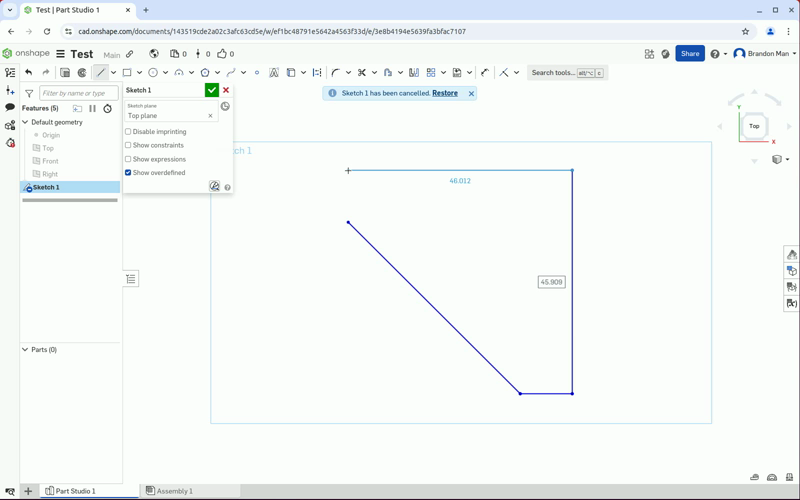
mouse_move(378, 170)
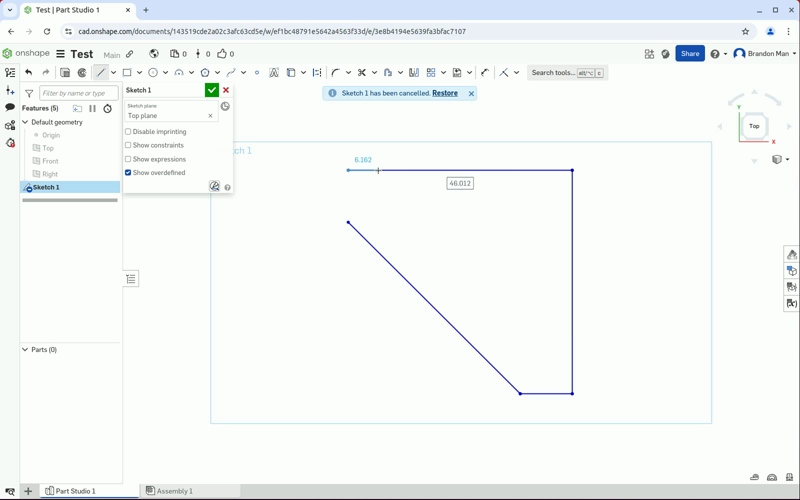
key_down(shift)
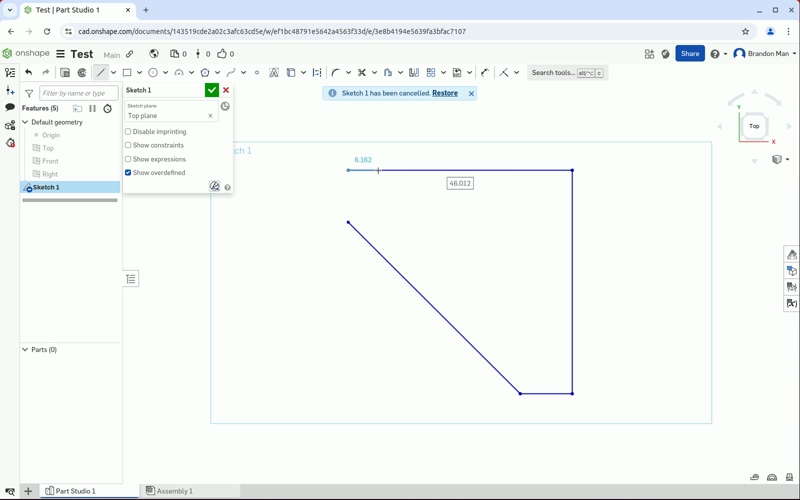
mouse_move(348, 222)
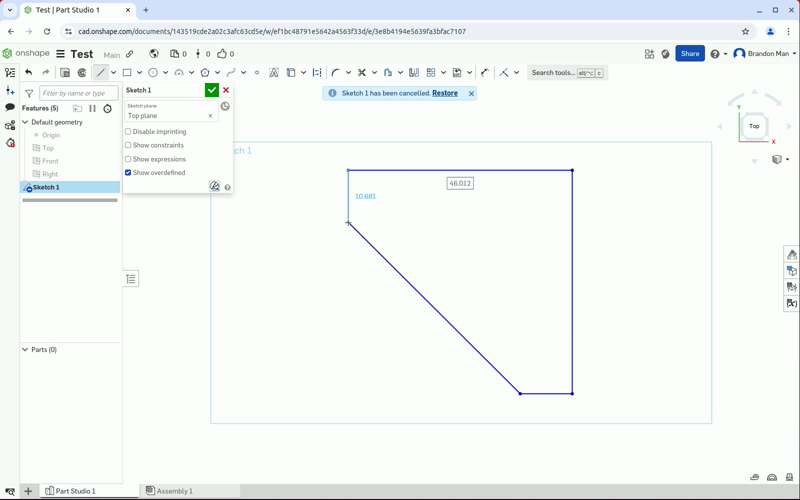
key_up(shift)
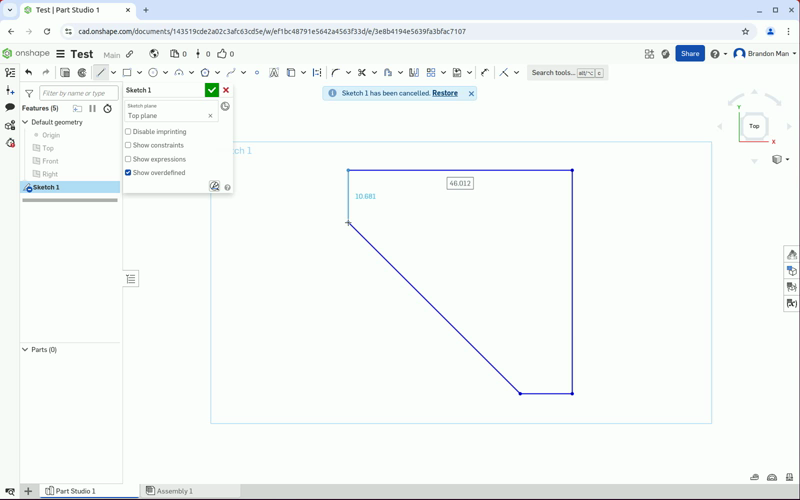
click(348, 222)
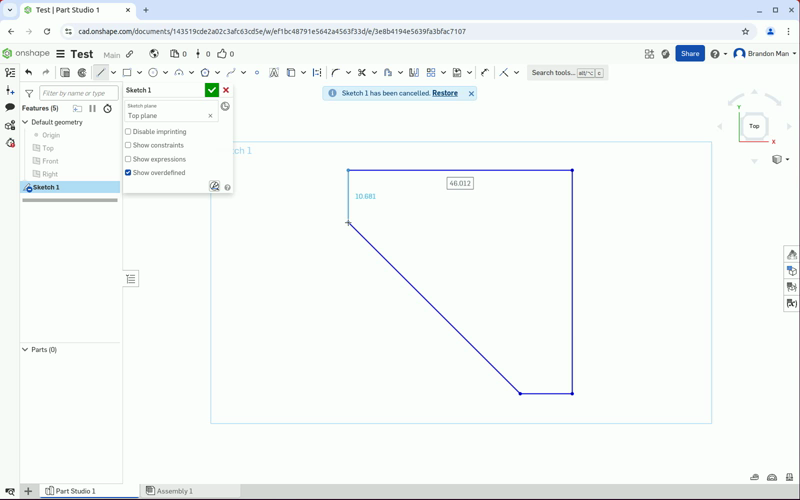
key(esc)
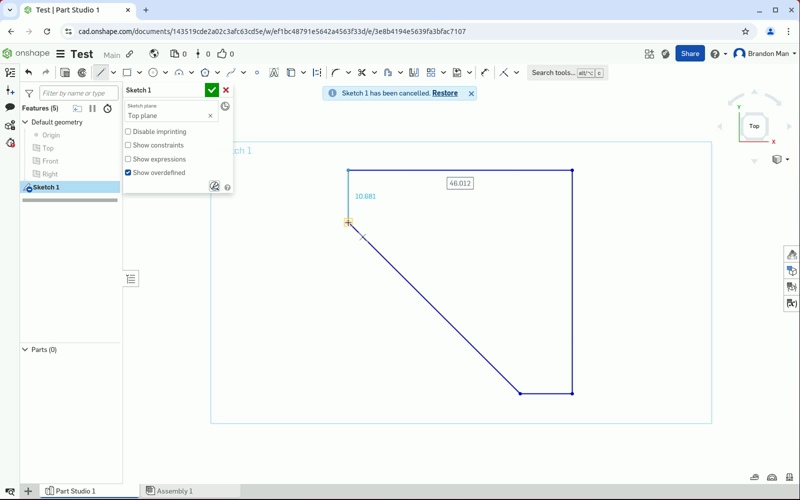
mouse_move(513, 251)
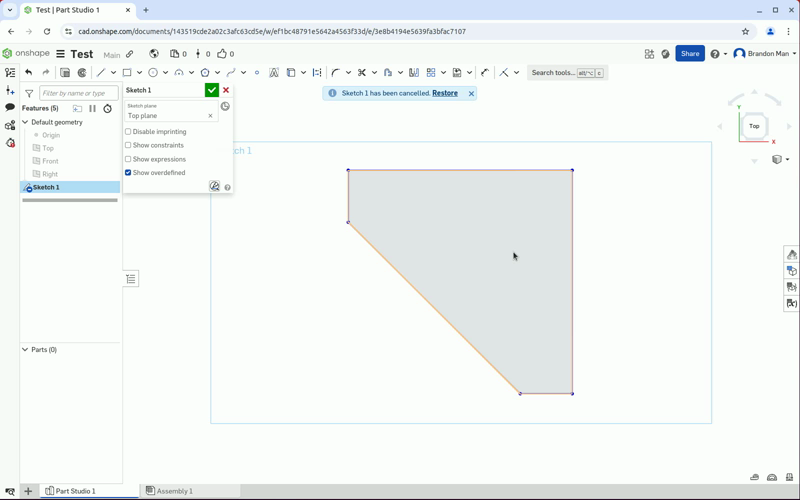
click(513, 251)
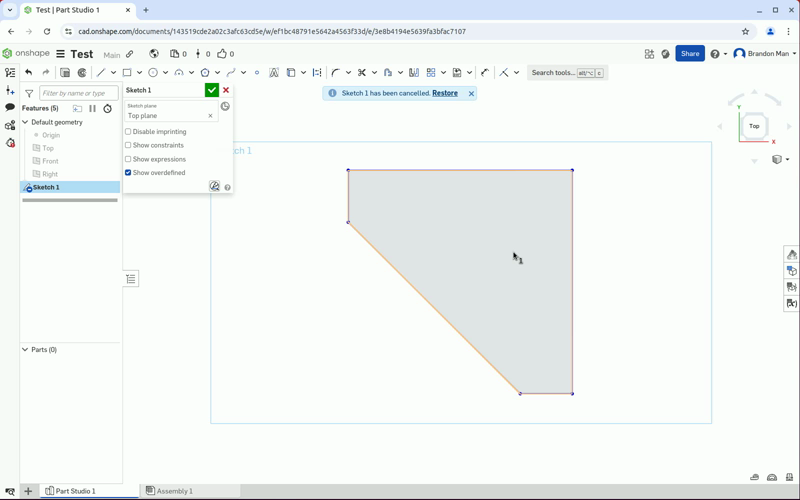
mouse_move(73, 352)
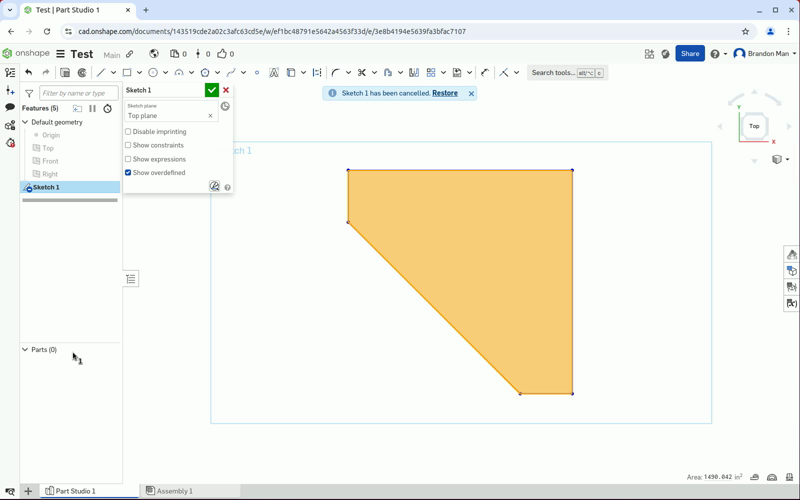
key(shift+y)
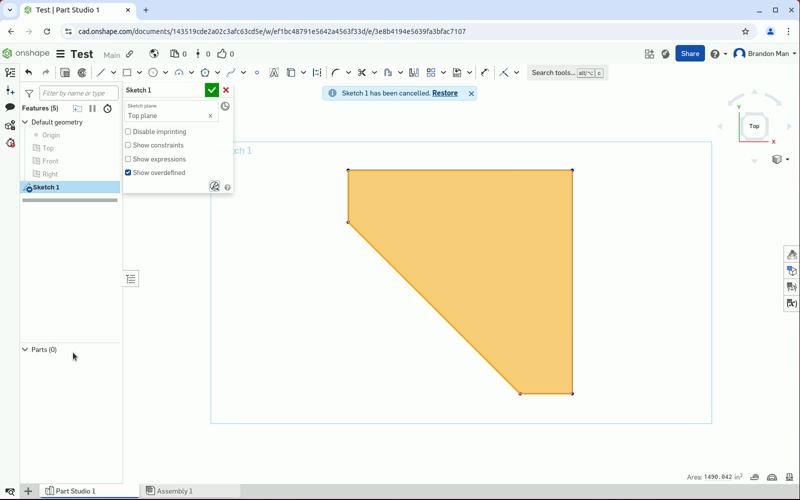
key(shift+e)
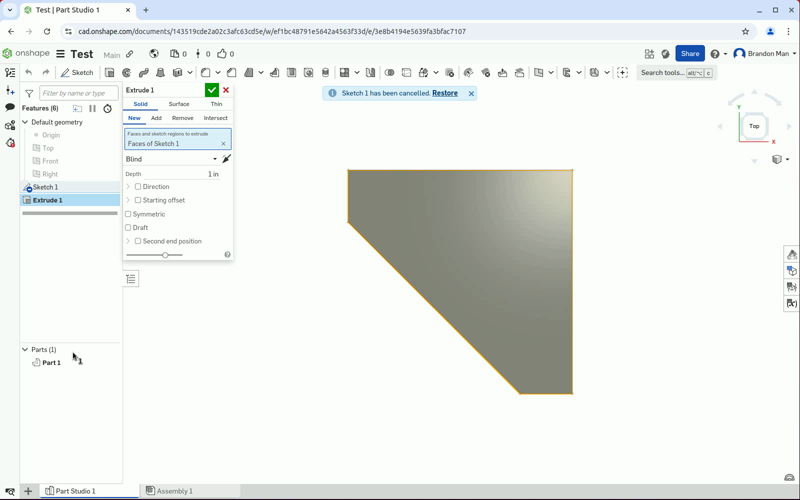
mouse_move(143, 106)
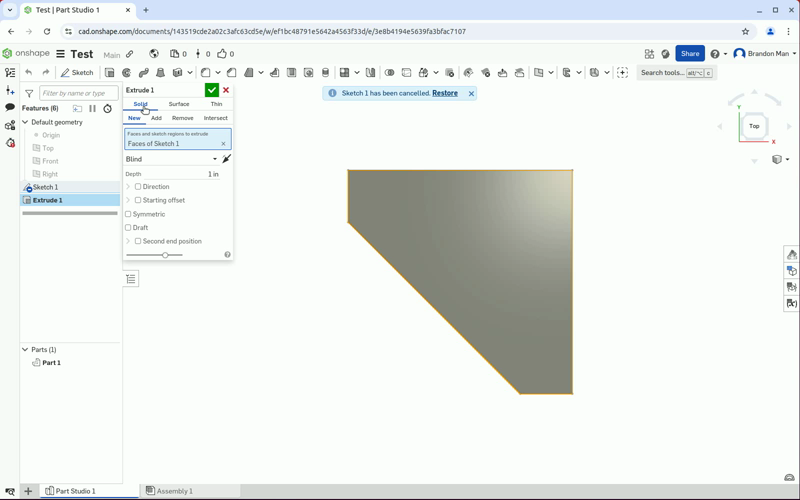
click(143, 106)
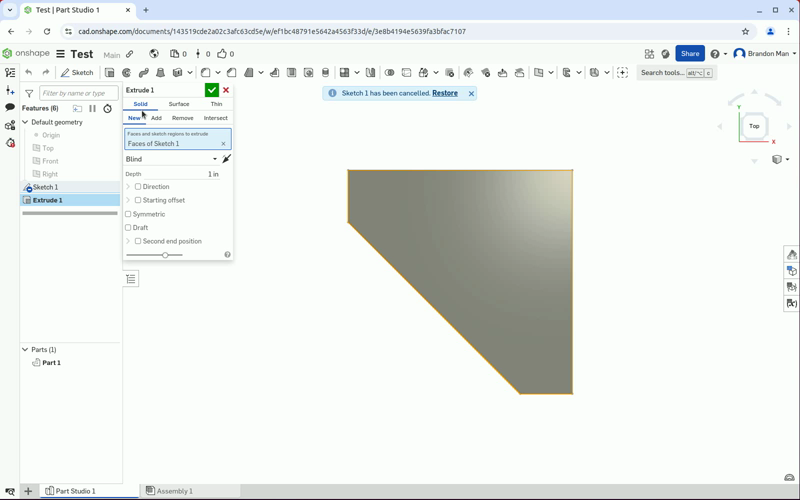
mouse_move(137, 120)
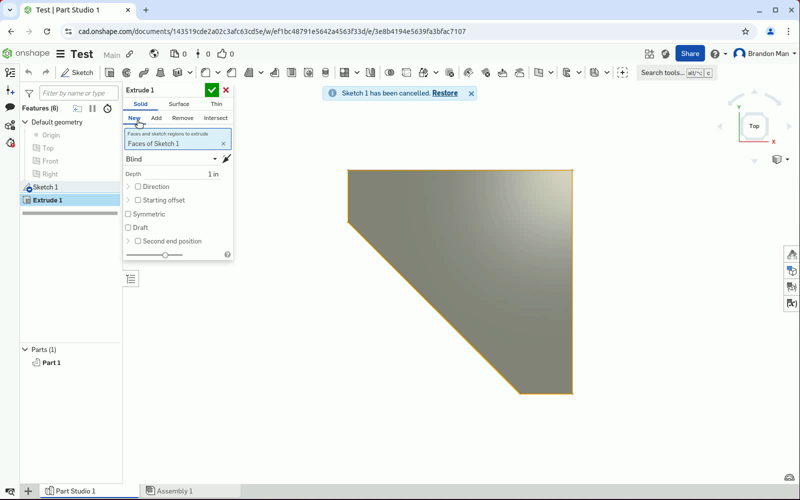
click(137, 120)
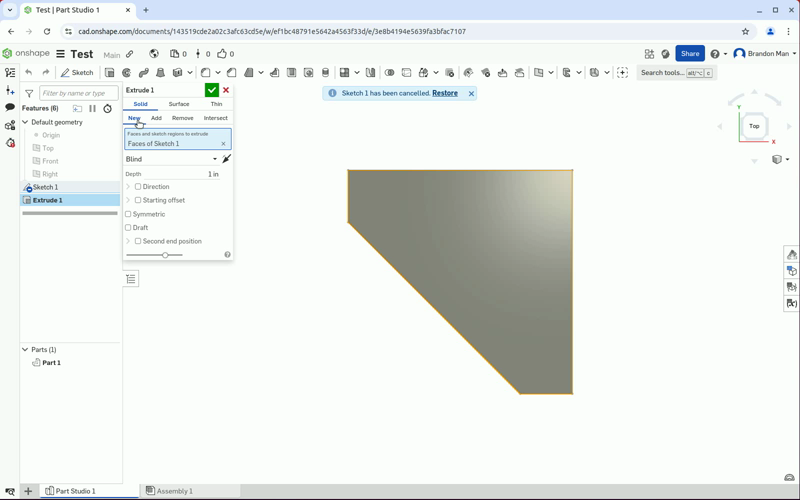
key(tab, 4)
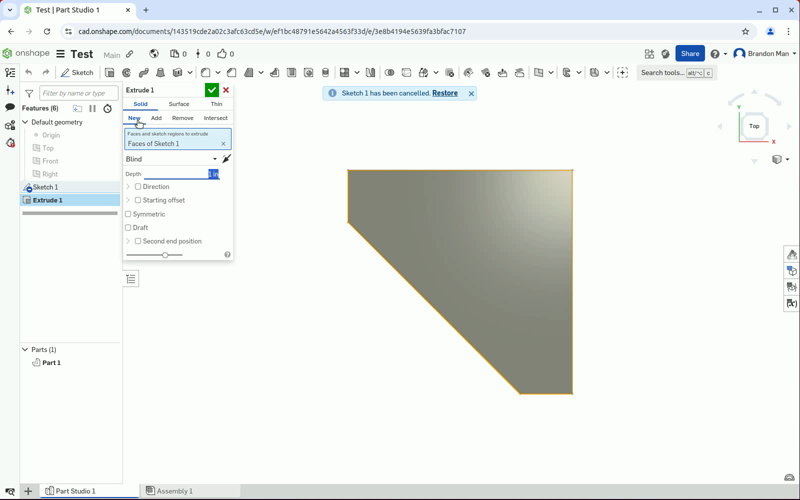
text(1.926)
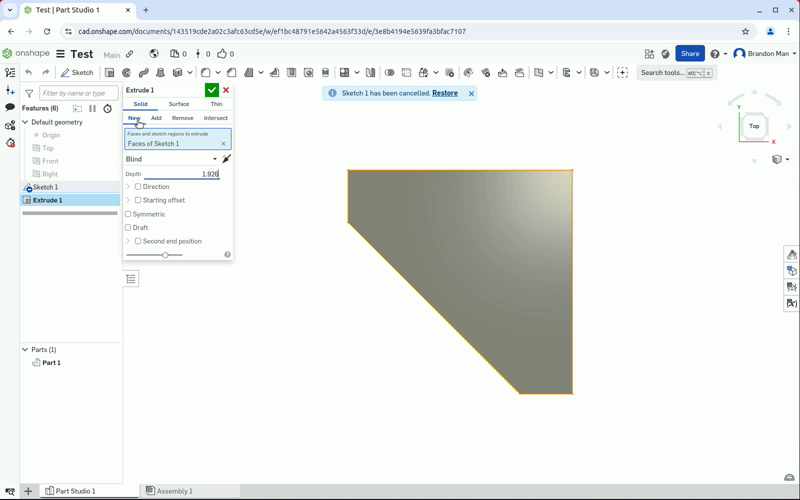
key(enter)
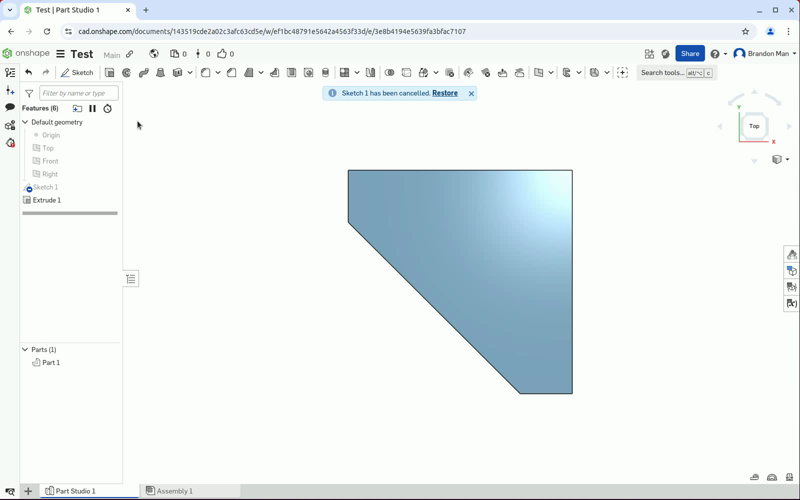
key(shift+h)
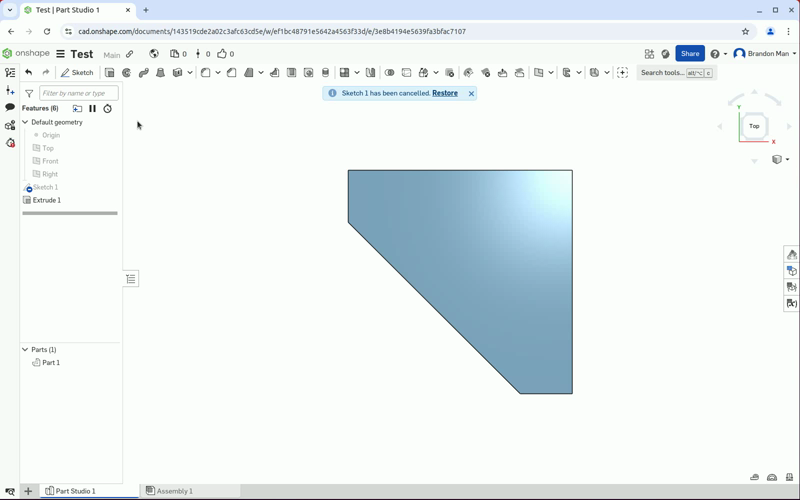
key(shift+h)
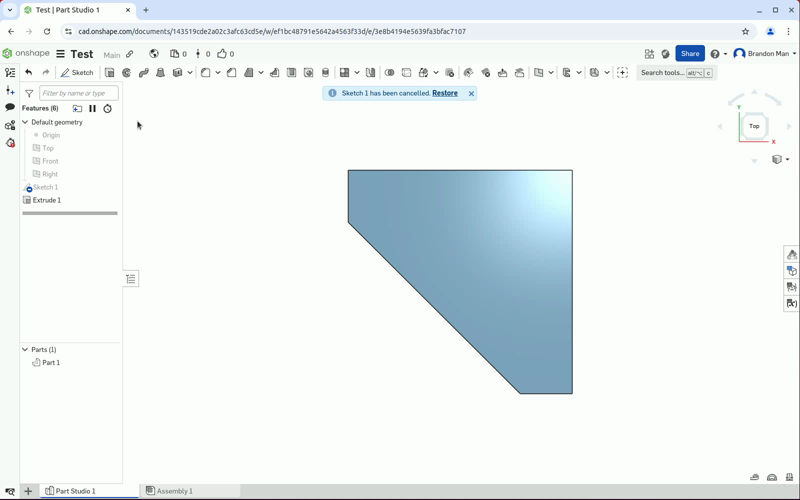
mouse_move(73, 189)
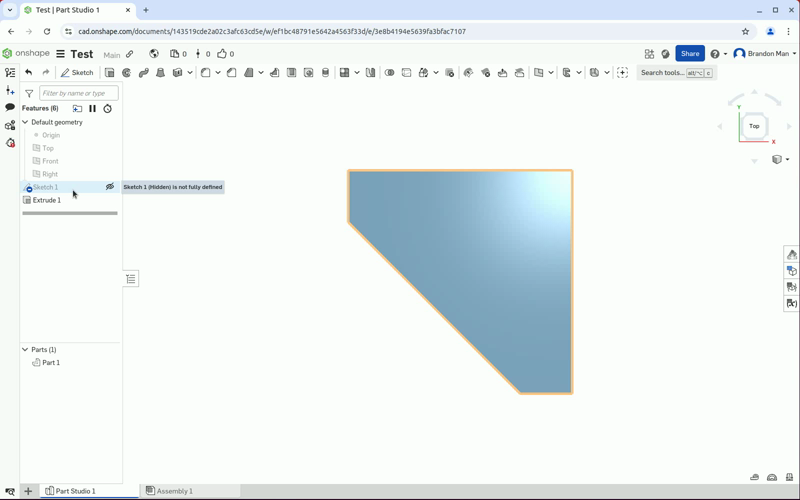
click(73, 189)
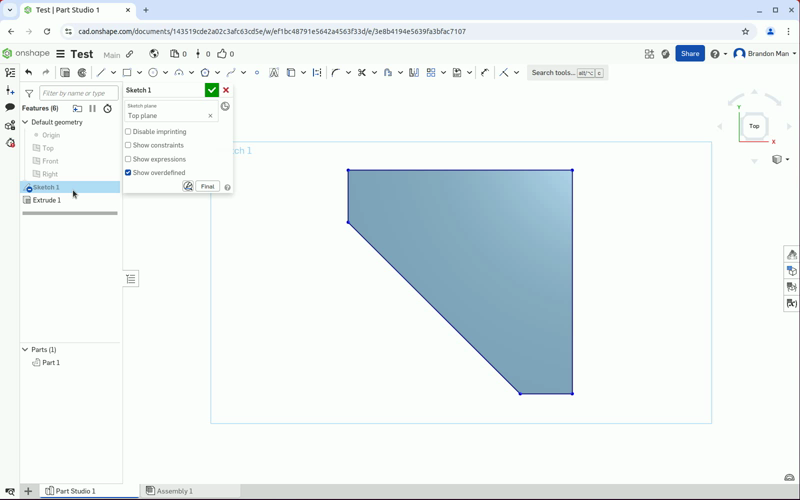
mouse_move(229, 92)
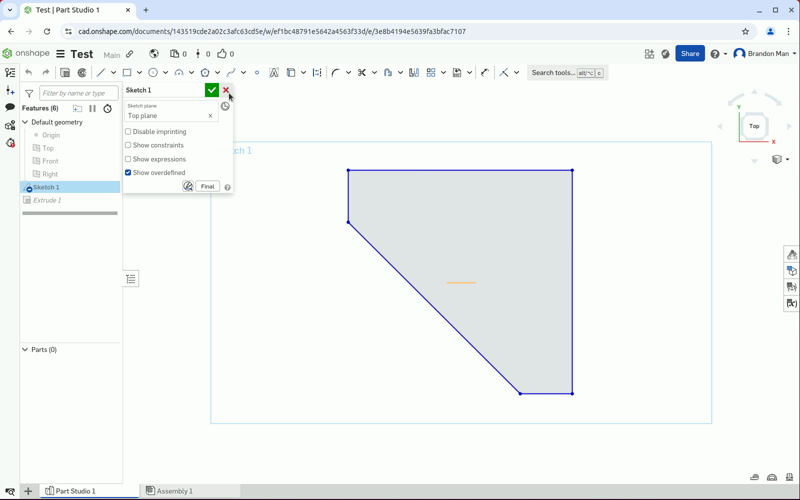
click(229, 92)
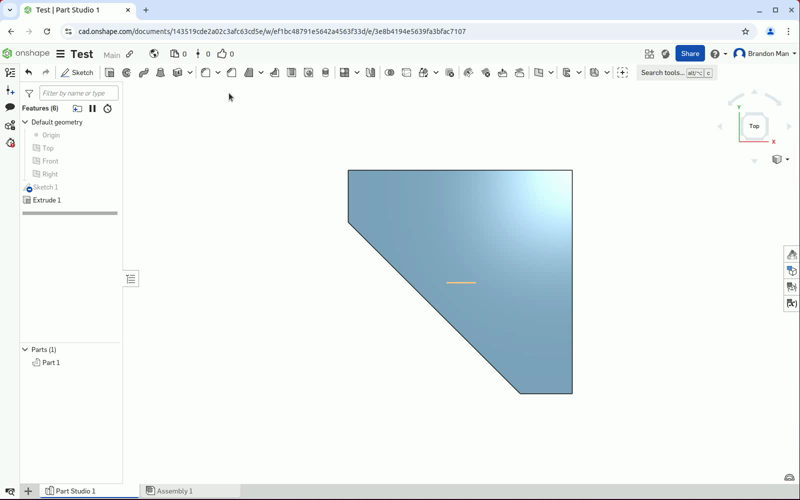
mouse_move(541, 75)
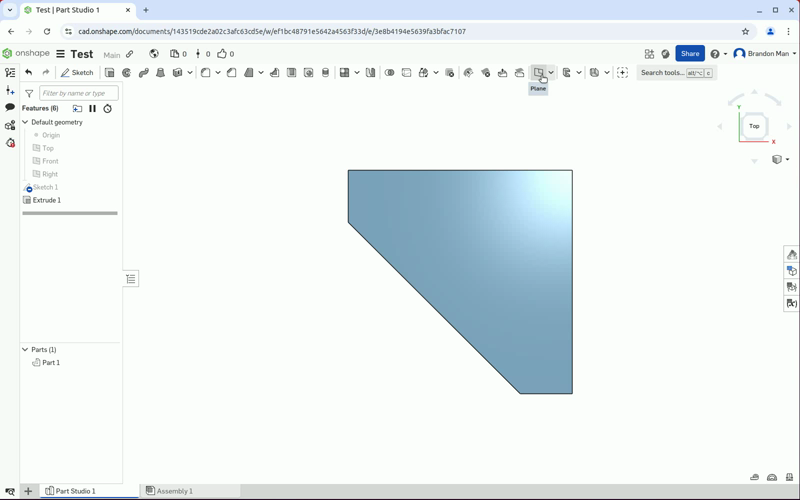
click(541, 75)
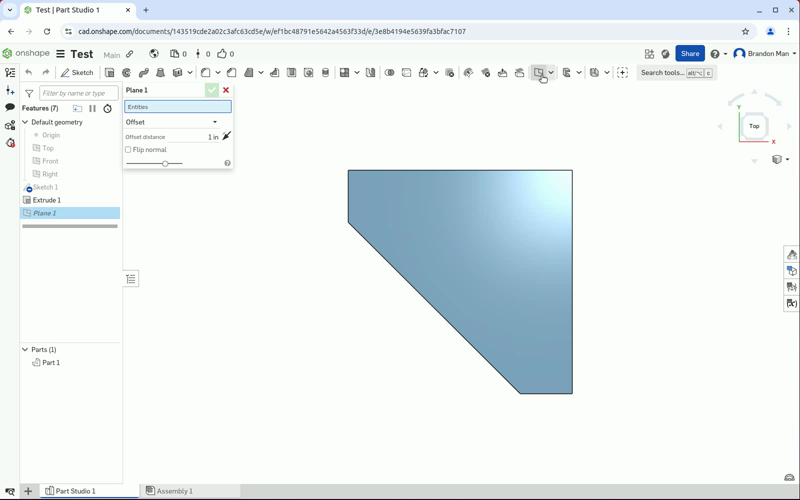
mouse_move(73, 150)
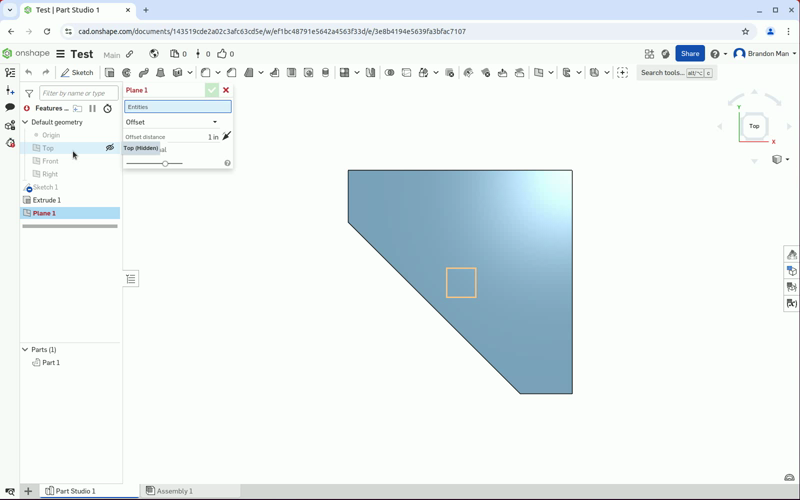
click(73, 150)
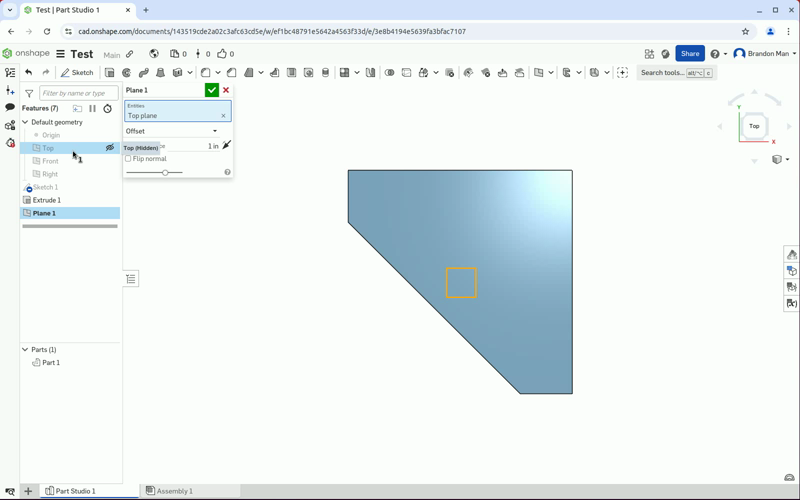
key(tab, 2)
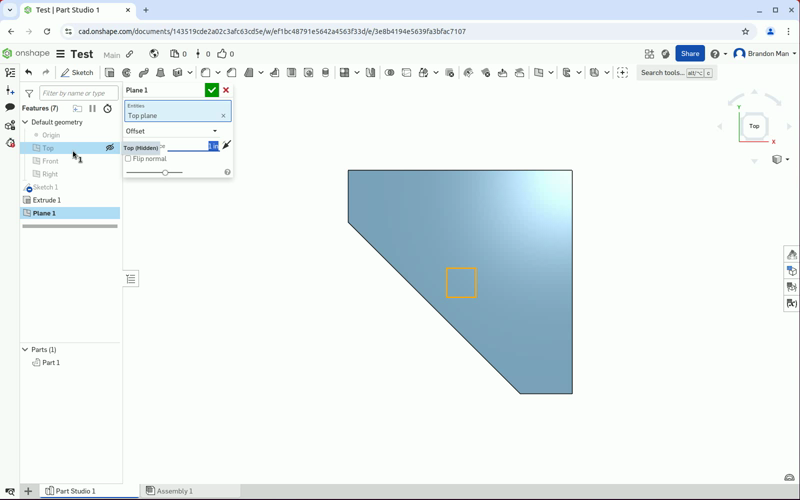
text(1.91)
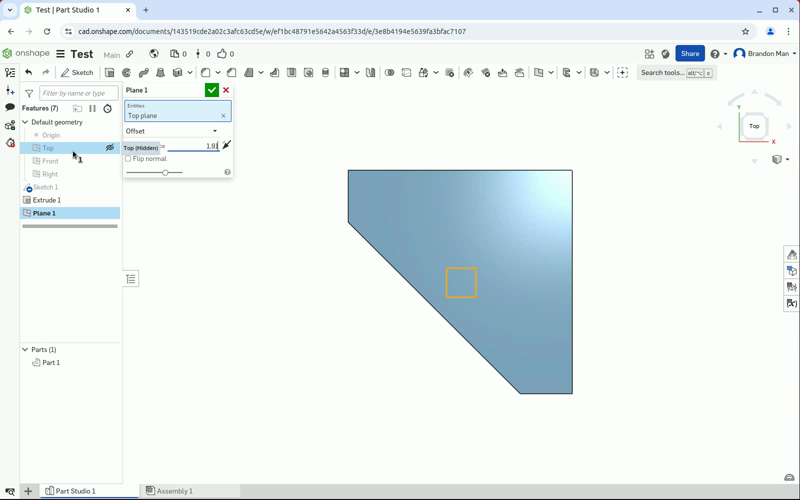
key(enter, 2)
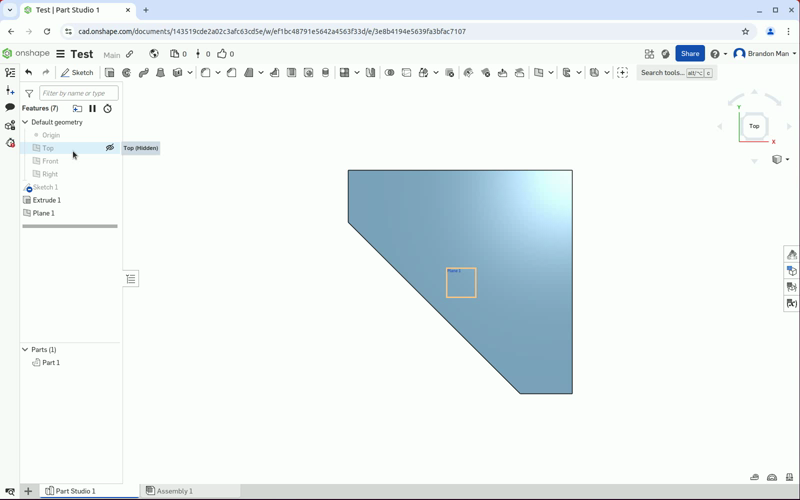
key(shift+s)
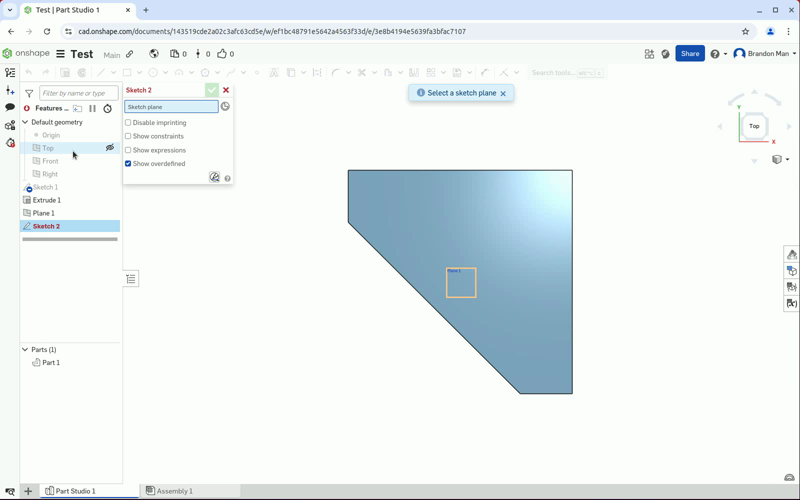
mouse_move(73, 215)
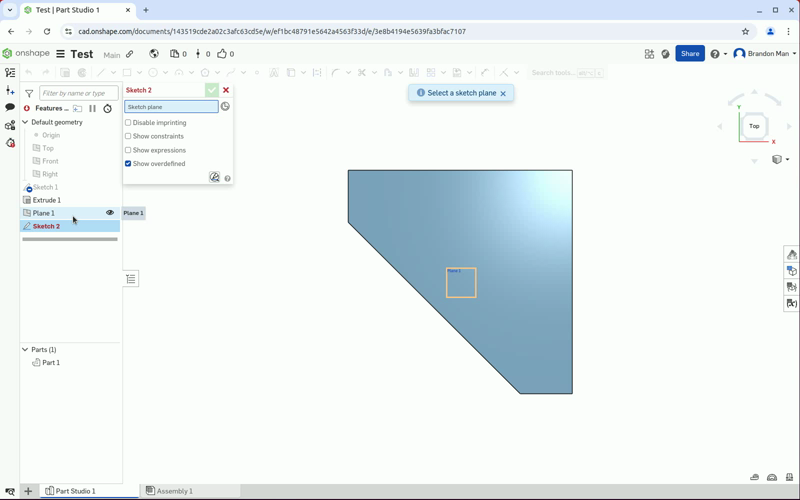
click(73, 215)
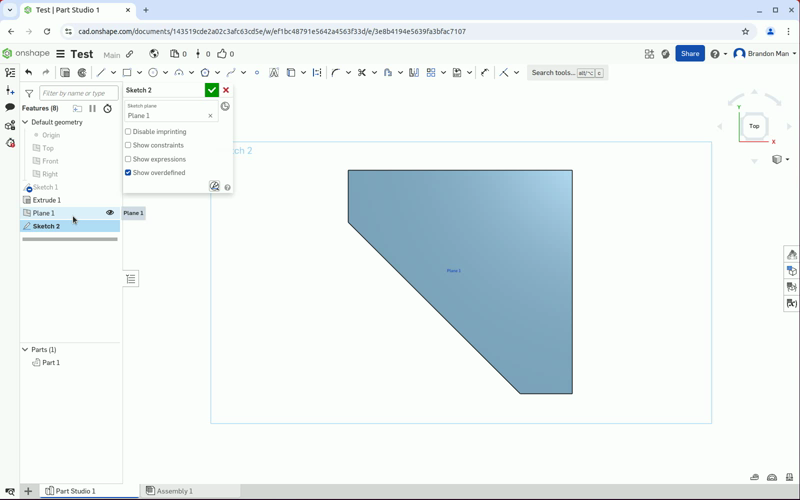
mouse_move(73, 352)
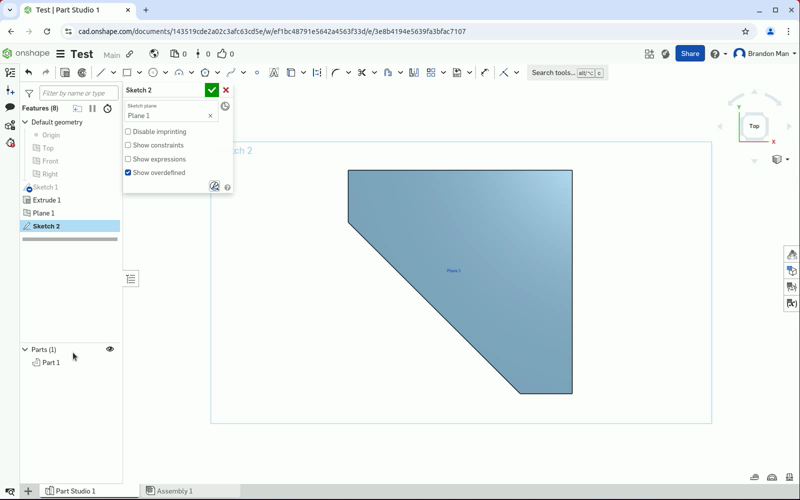
key(y)
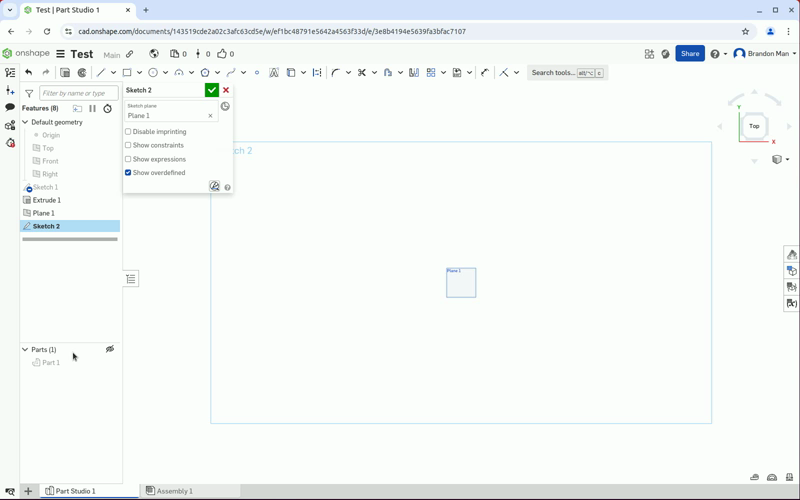
key(l)
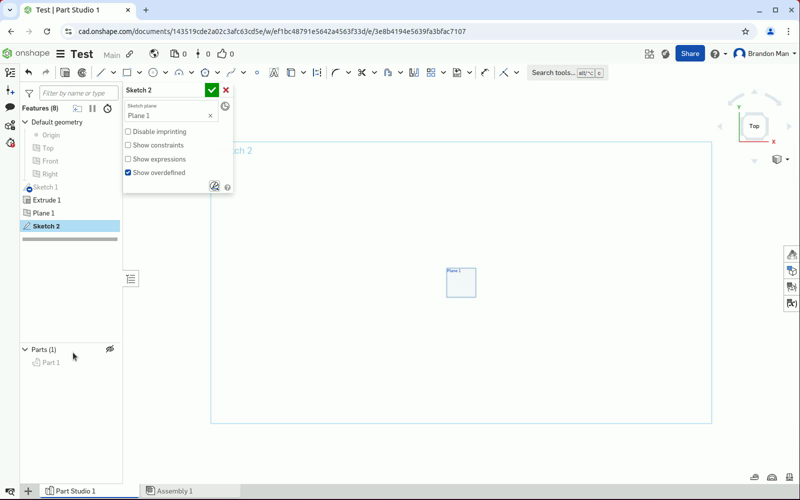
key_down(shift)
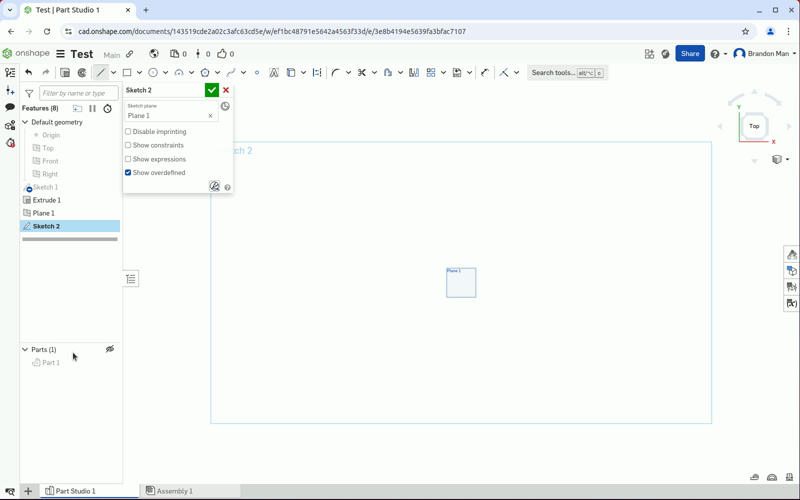
mouse_move(348, 179)
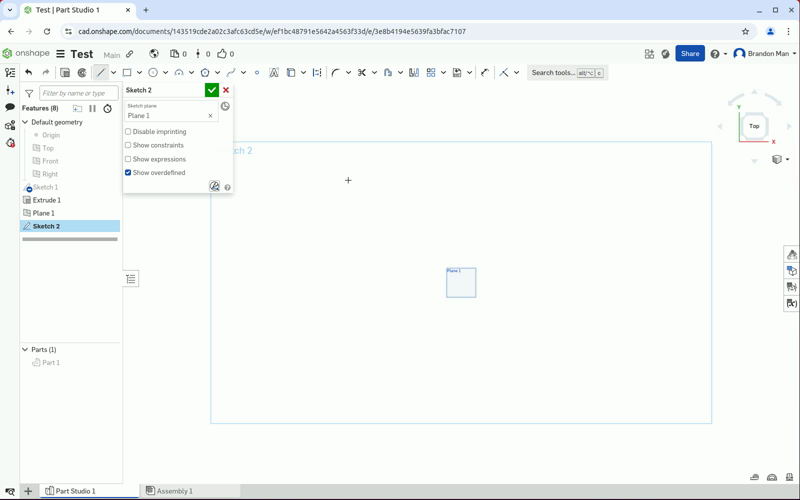
click(348, 179)
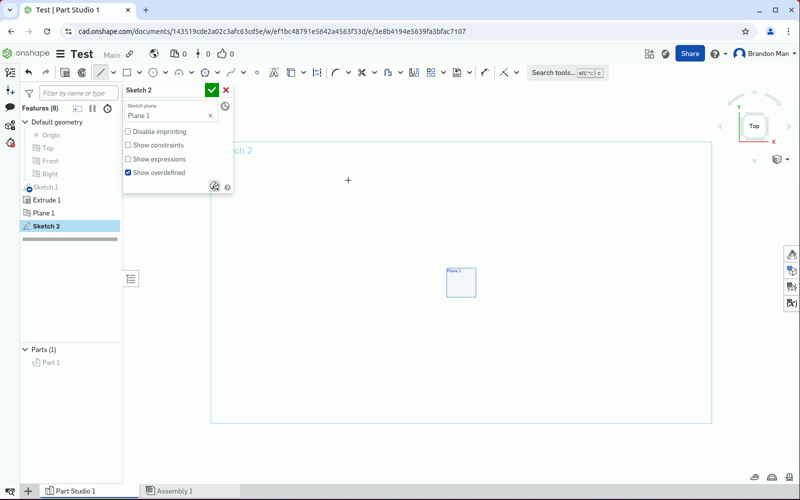
key_up(shift)
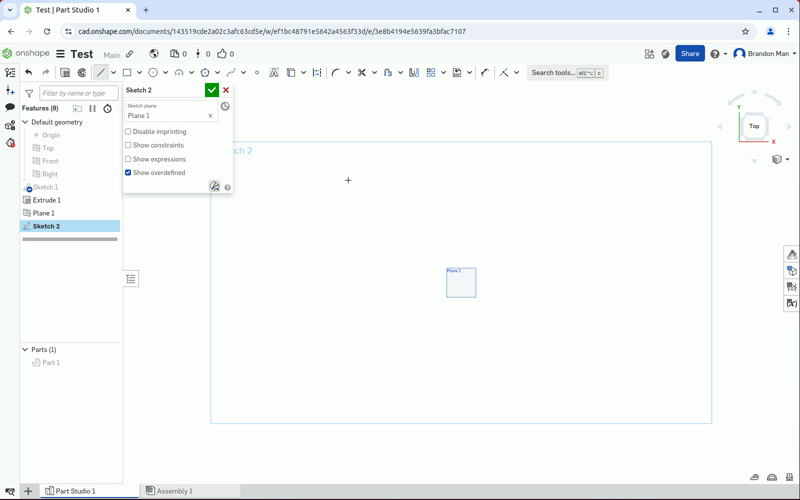
key_down(shift)
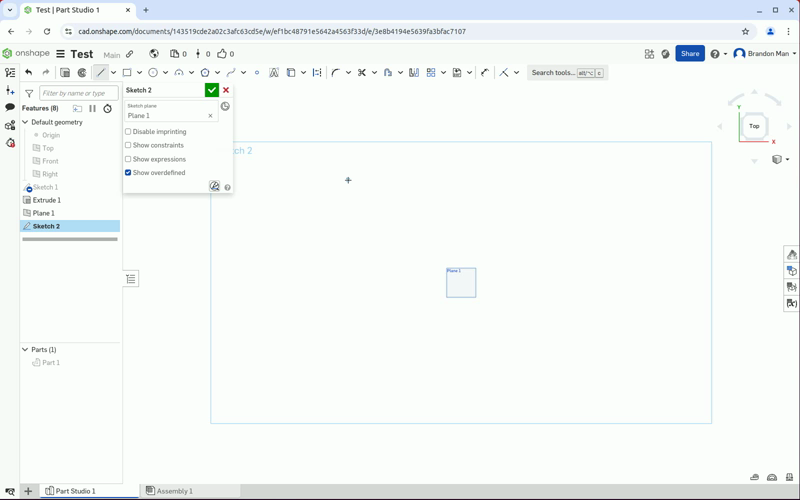
mouse_move(562, 179)
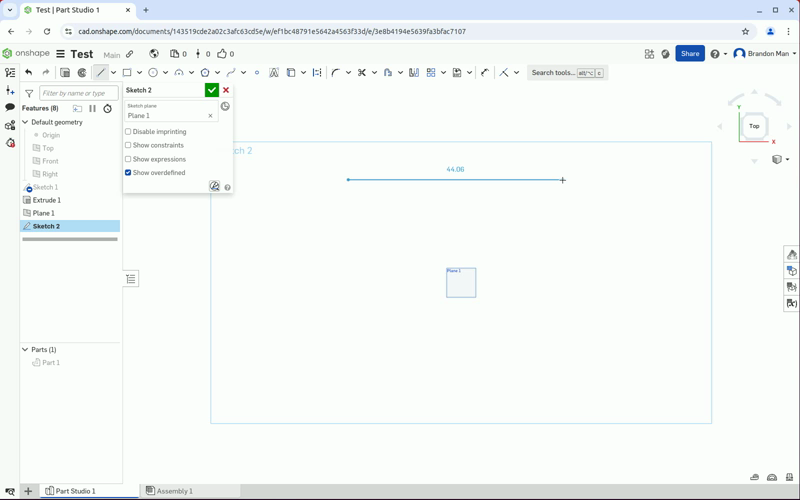
click(562, 179)
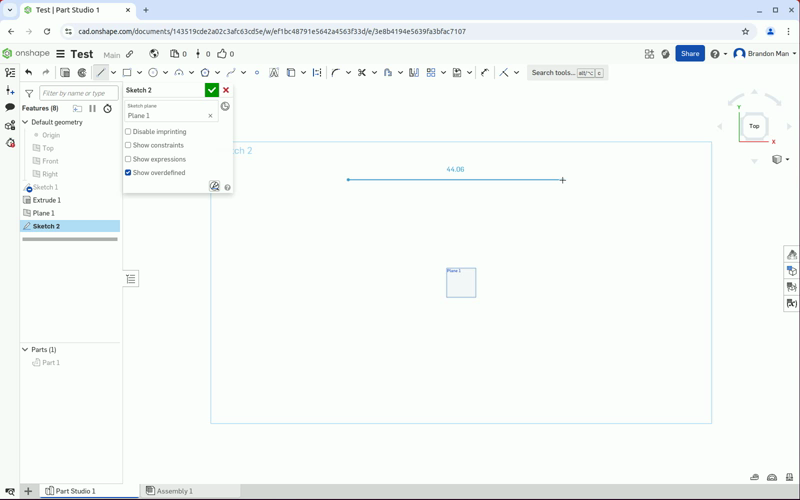
key_up(shift)
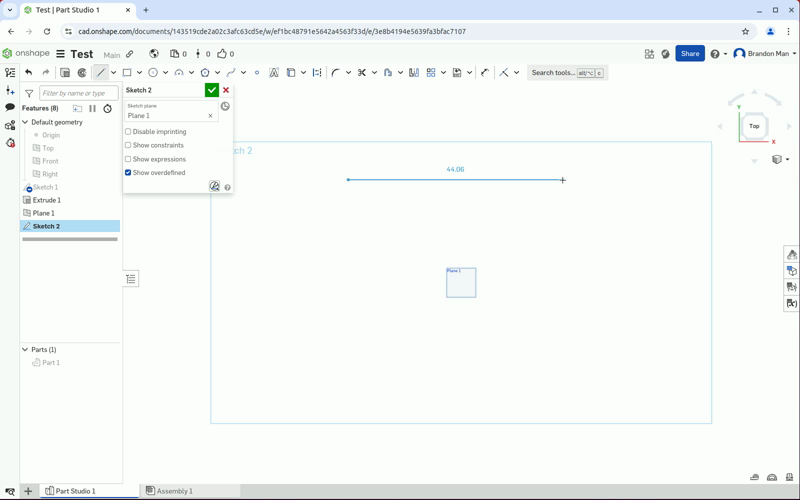
key_down(shift)
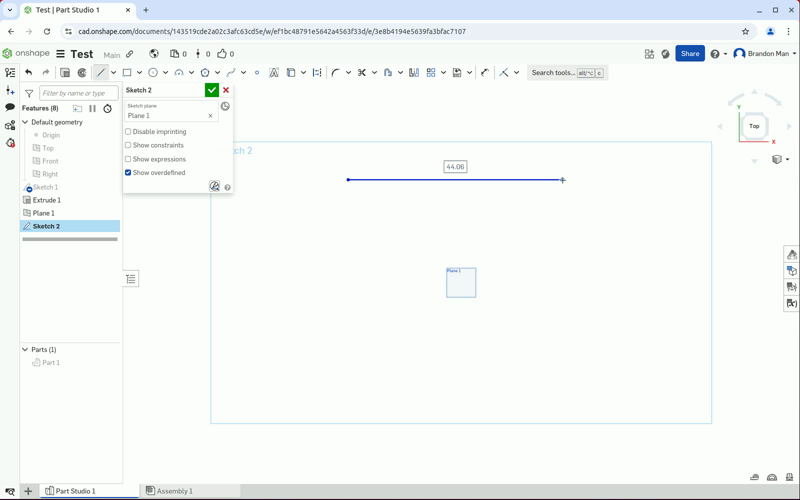
mouse_move(562, 394)
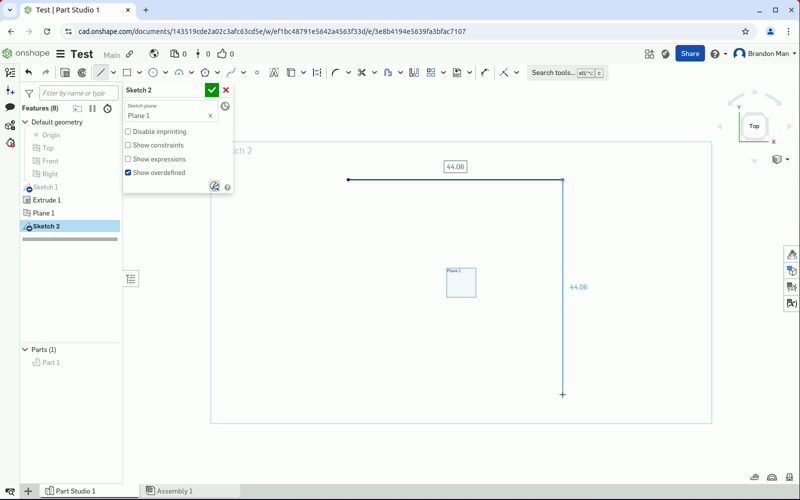
click(562, 394)
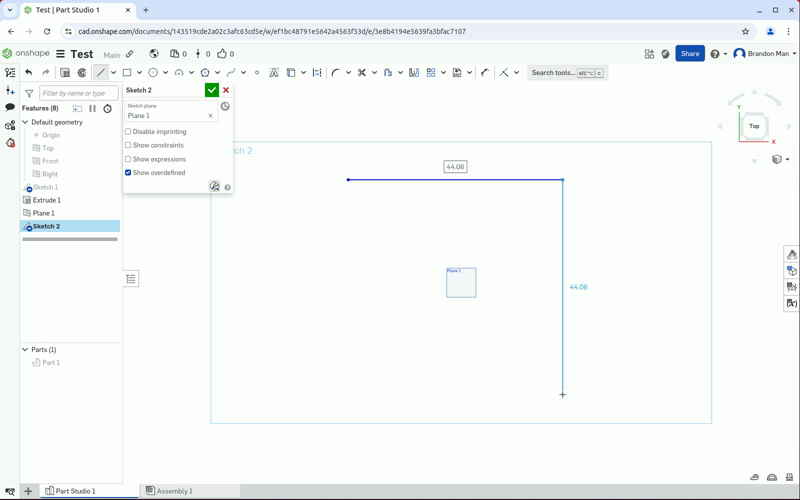
key_up(shift)
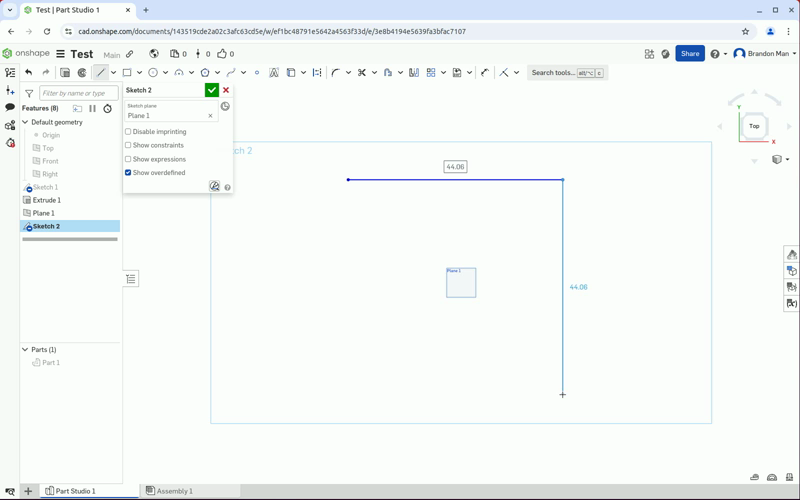
key_down(shift)
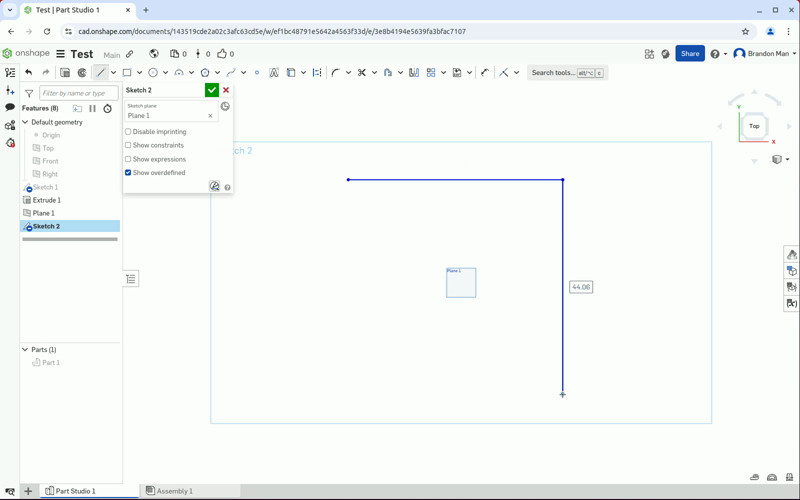
mouse_move(589, 394)
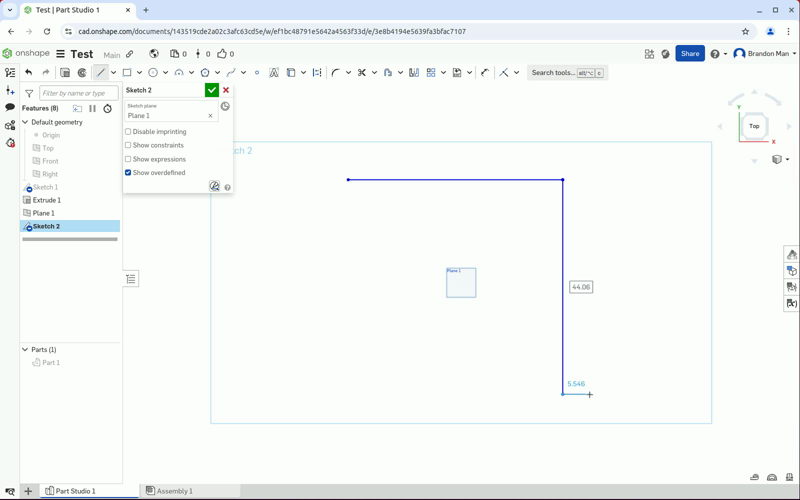
mouse_move(572, 394)
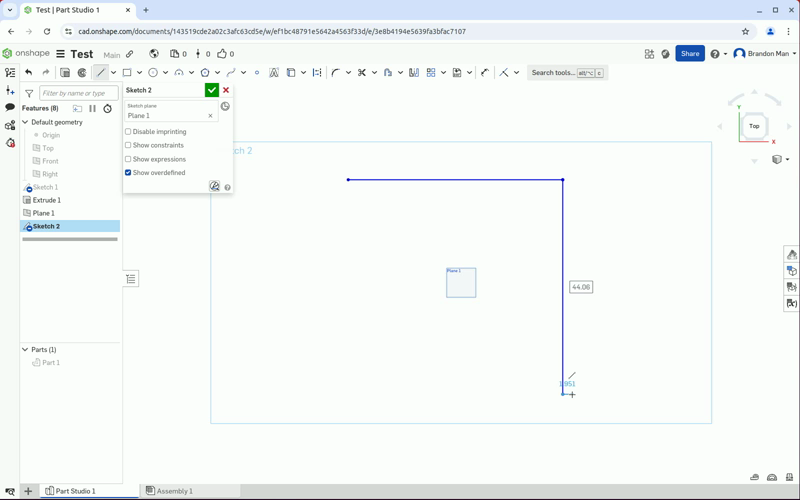
click(572, 394)
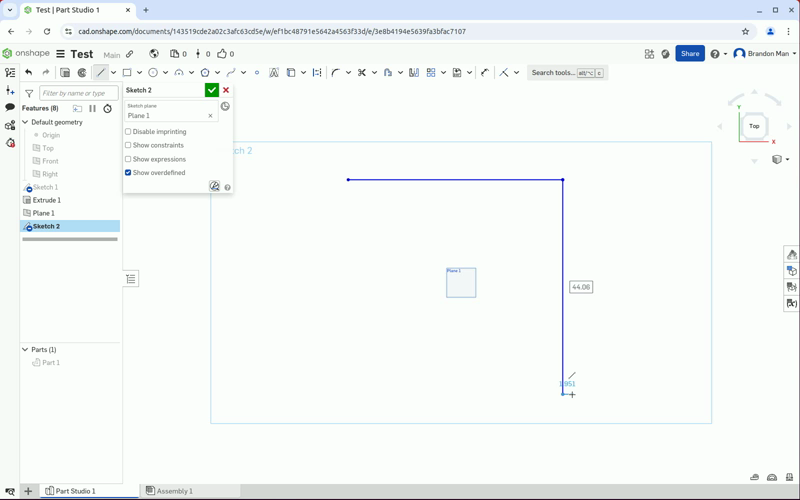
key_up(shift)
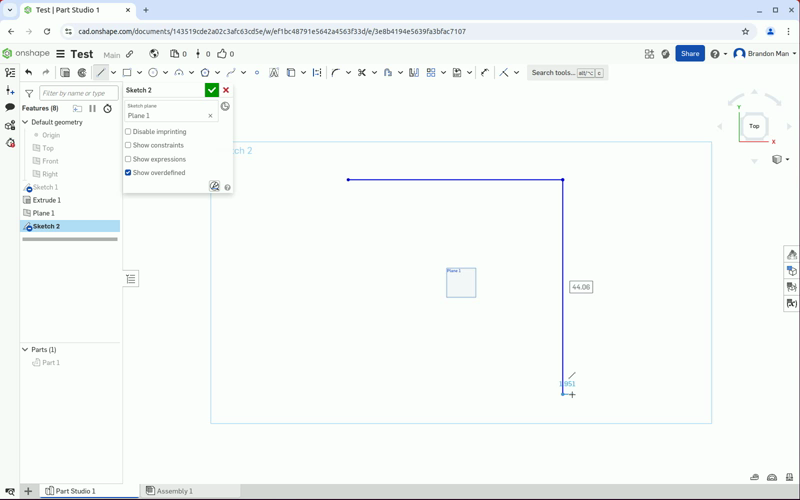
key_down(shift)
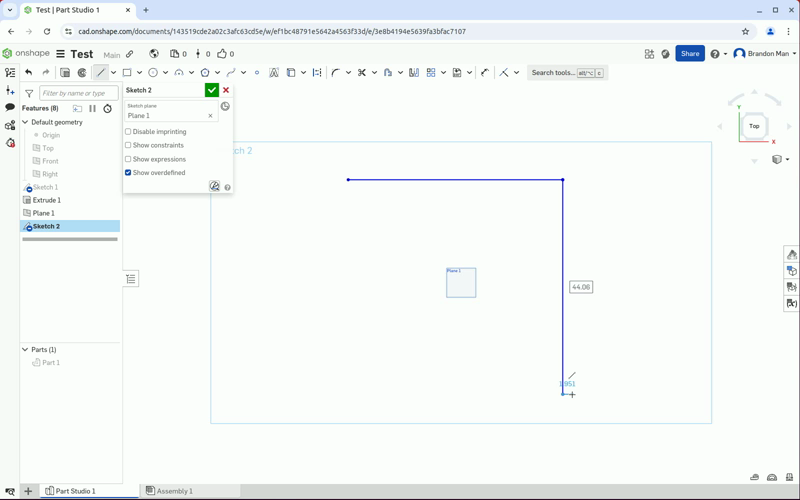
mouse_move(572, 170)
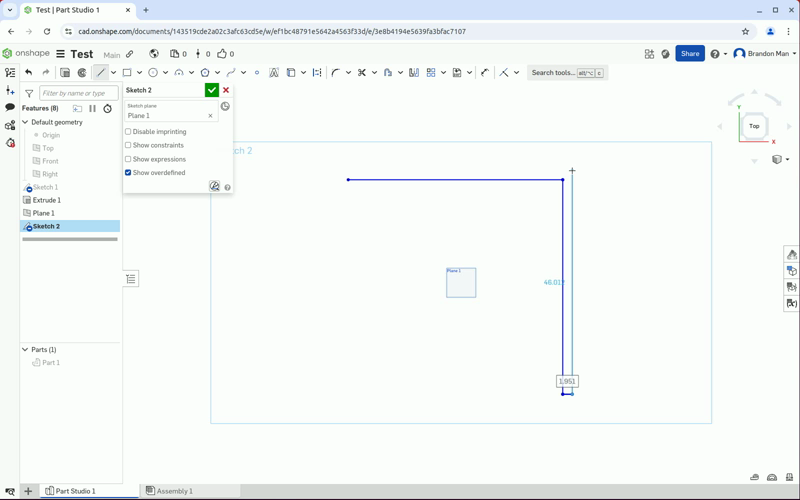
click(572, 170)
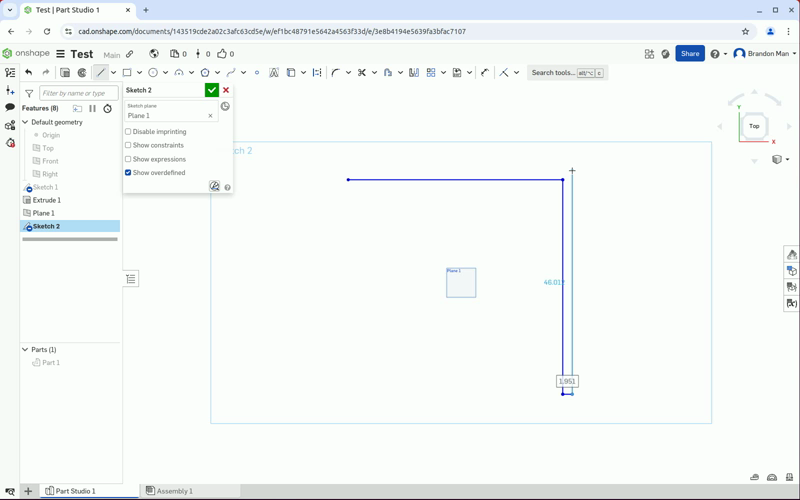
key_up(shift)
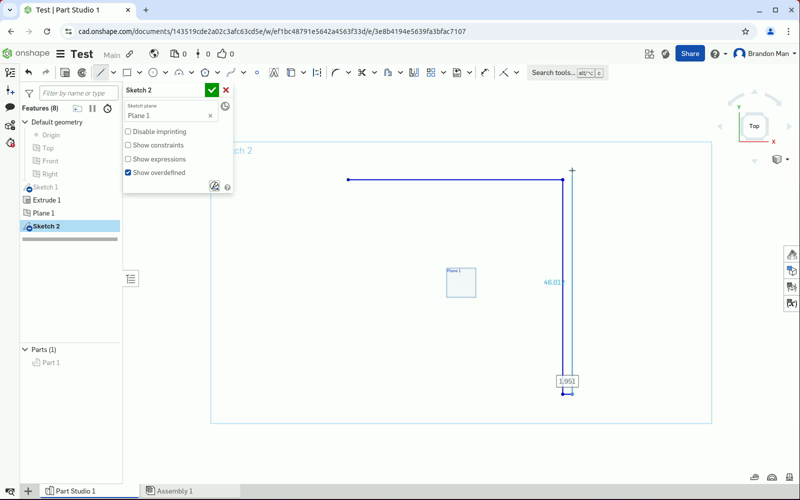
key_down(shift)
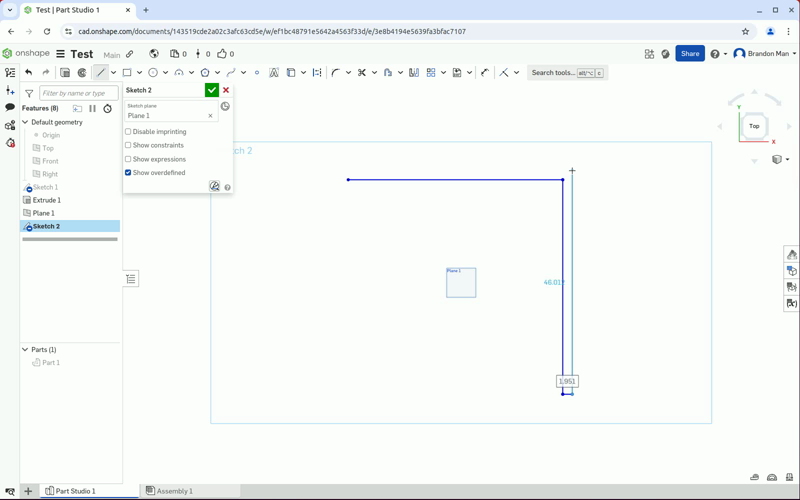
mouse_move(589, 170)
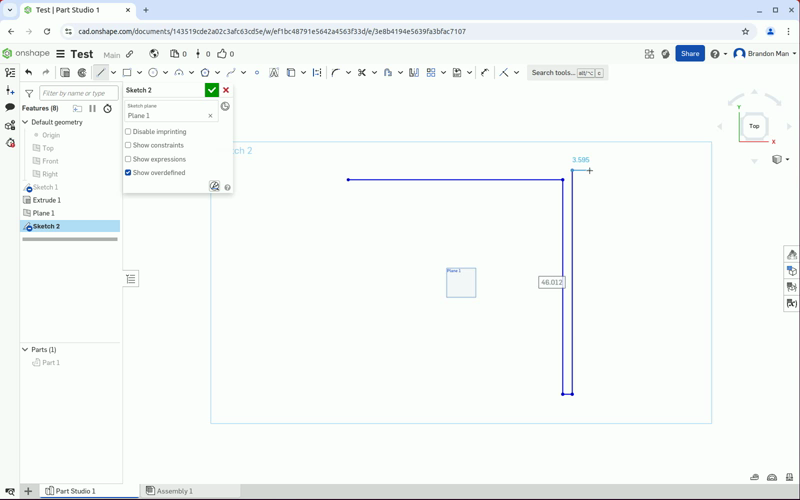
mouse_move(562, 170)
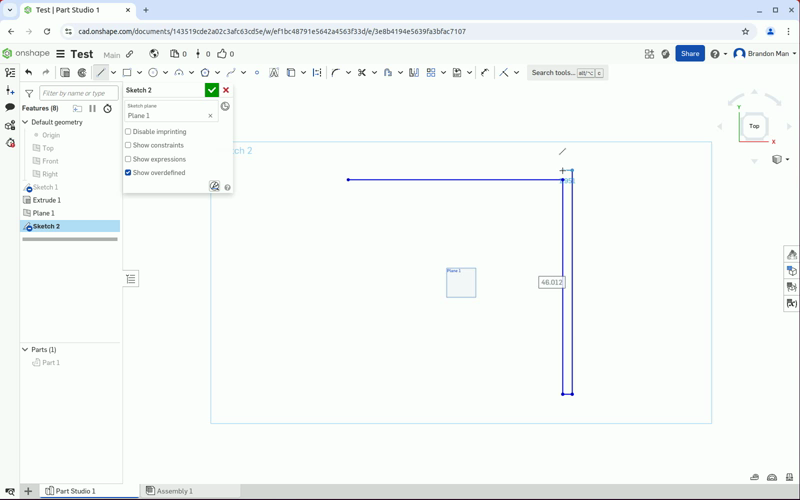
click(562, 170)
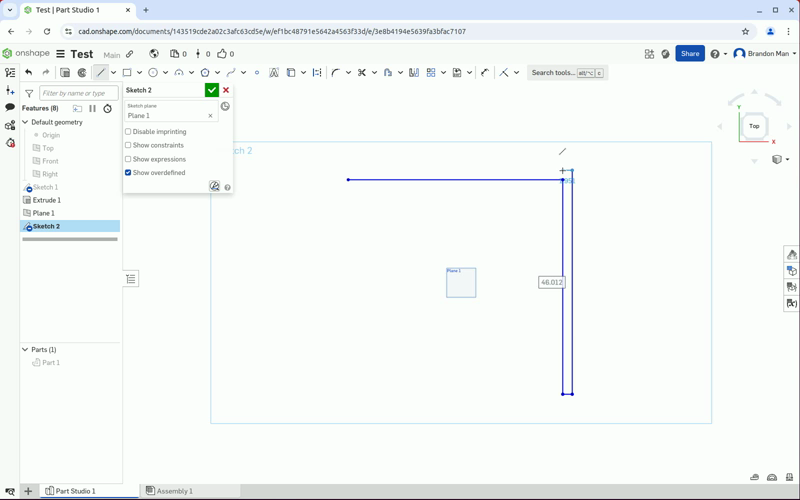
key_up(shift)
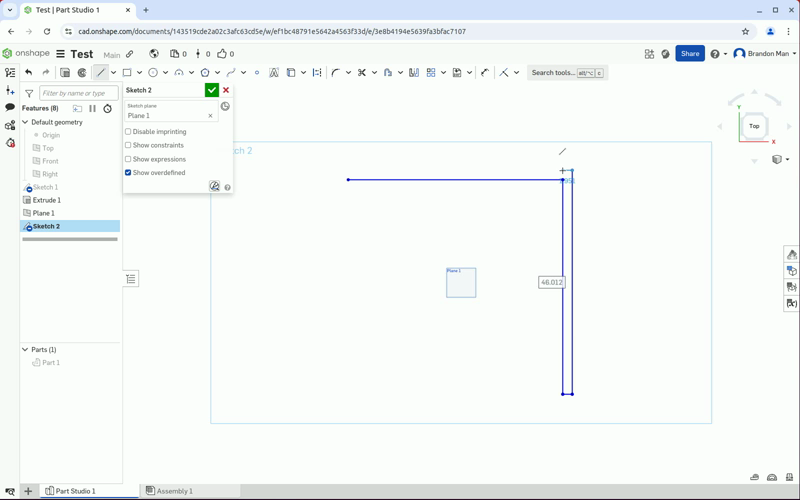
key_down(shift)
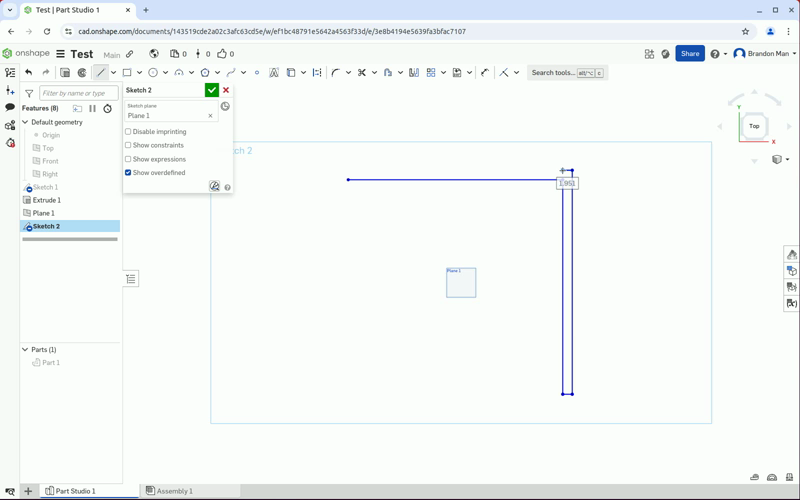
mouse_move(348, 170)
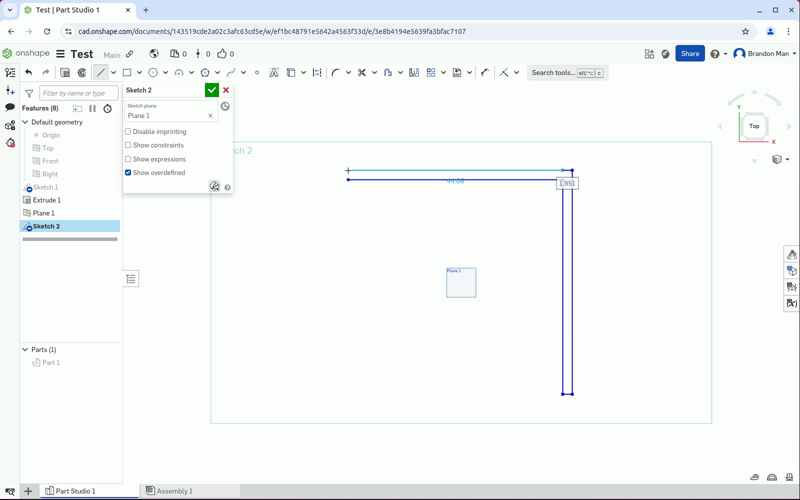
click(348, 170)
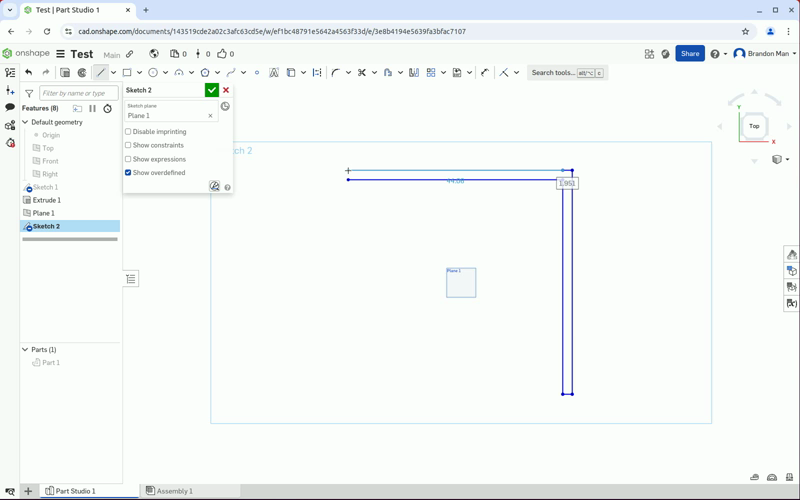
key_up(shift)
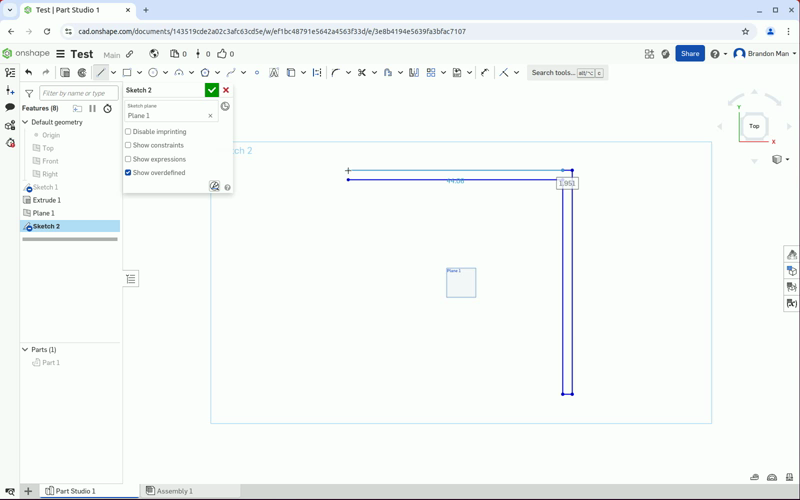
mouse_move(378, 170)
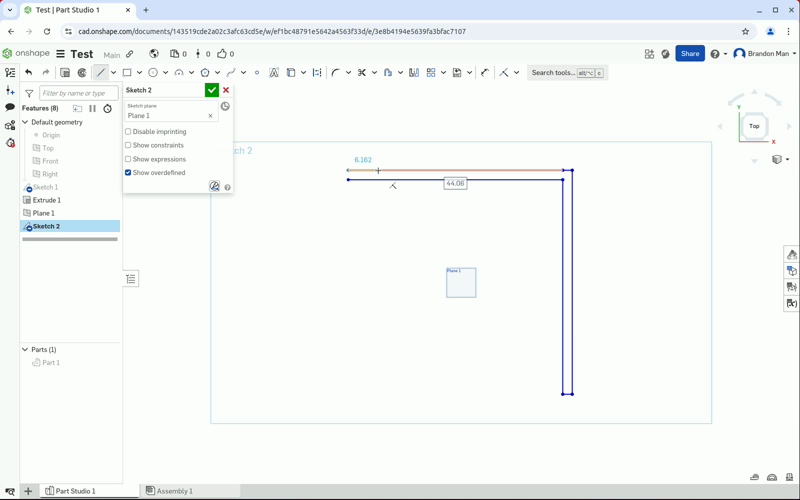
key_down(shift)
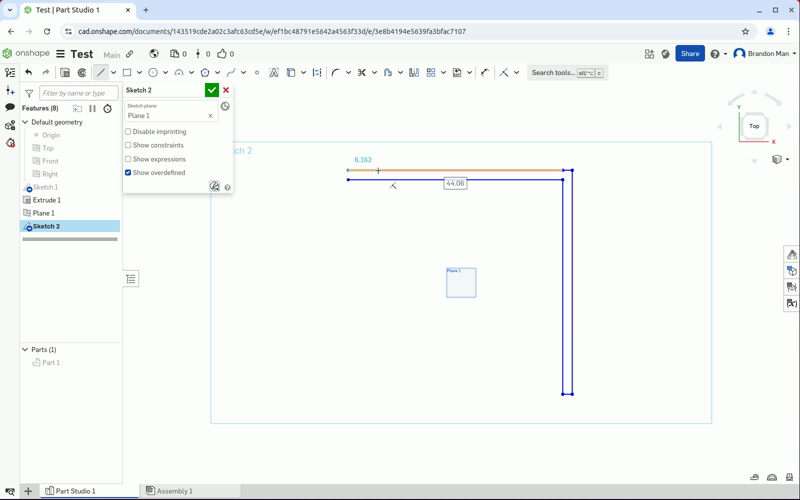
mouse_move(348, 179)
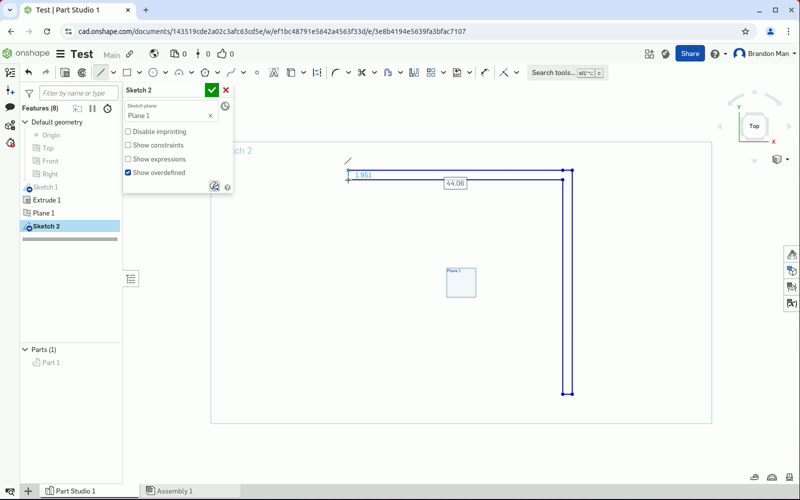
key_up(shift)
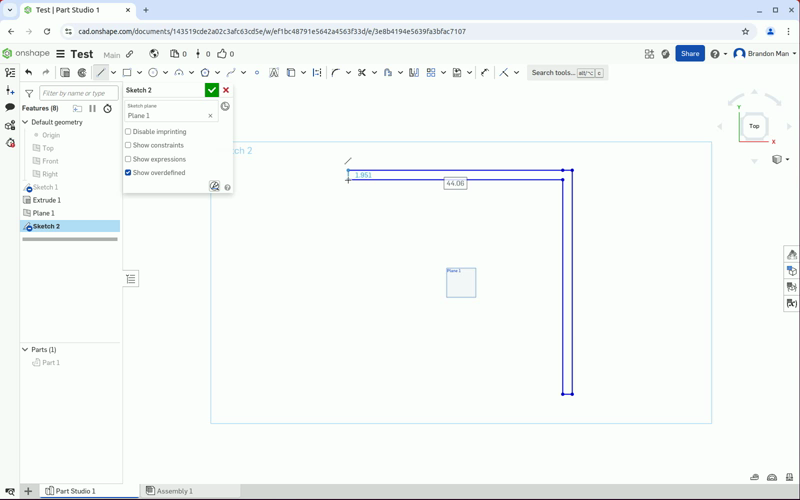
click(348, 179)
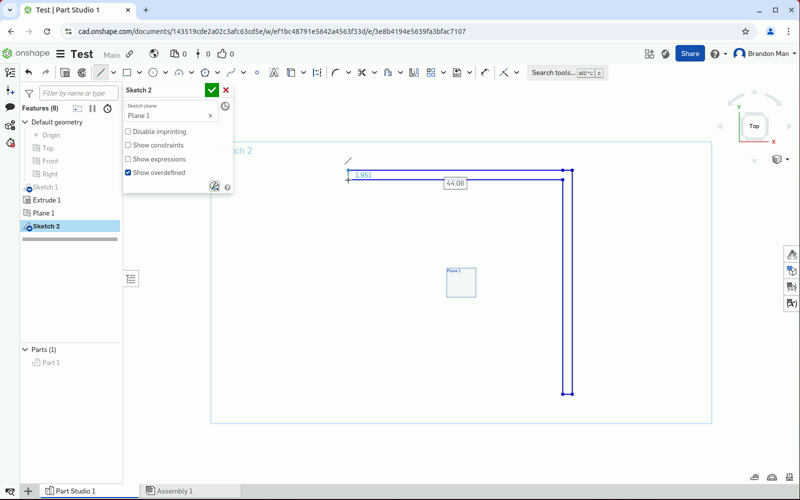
key(esc)
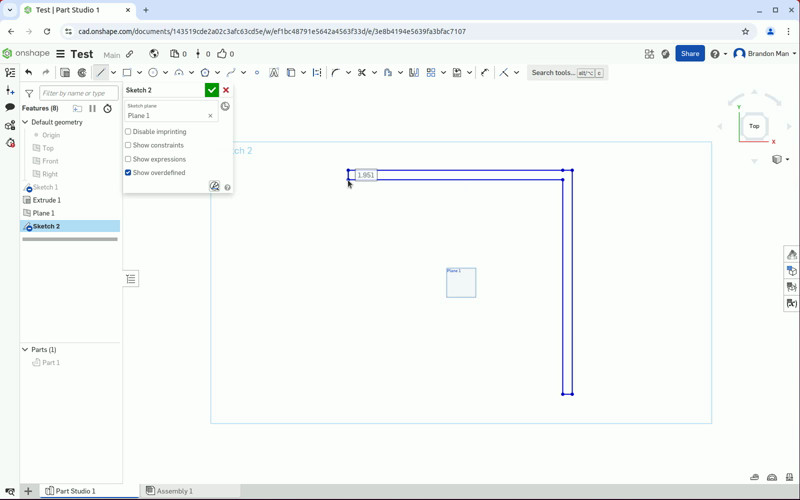
mouse_move(569, 372)
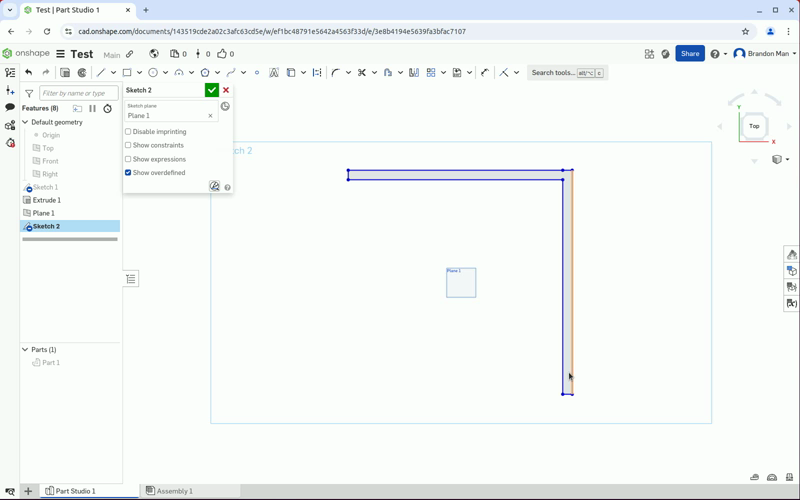
click(569, 372)
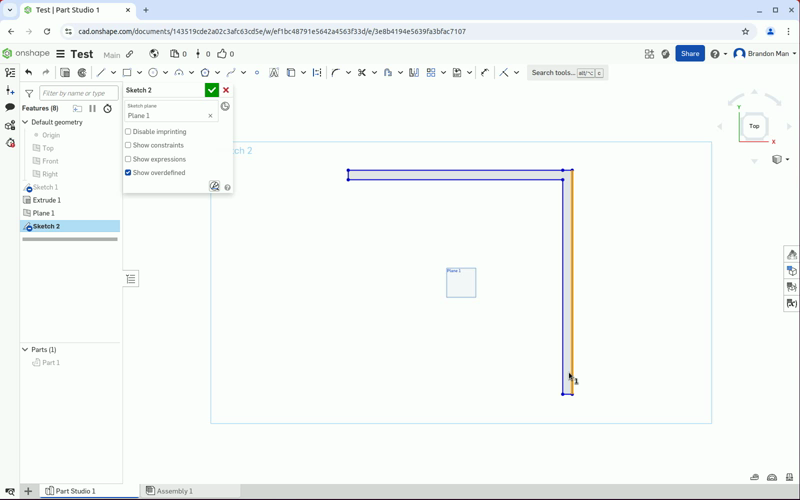
mouse_move(73, 352)
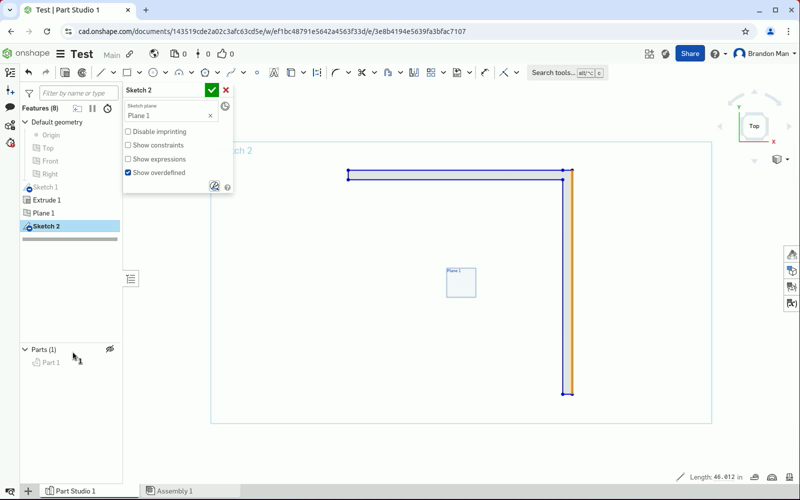
key(shift+y)
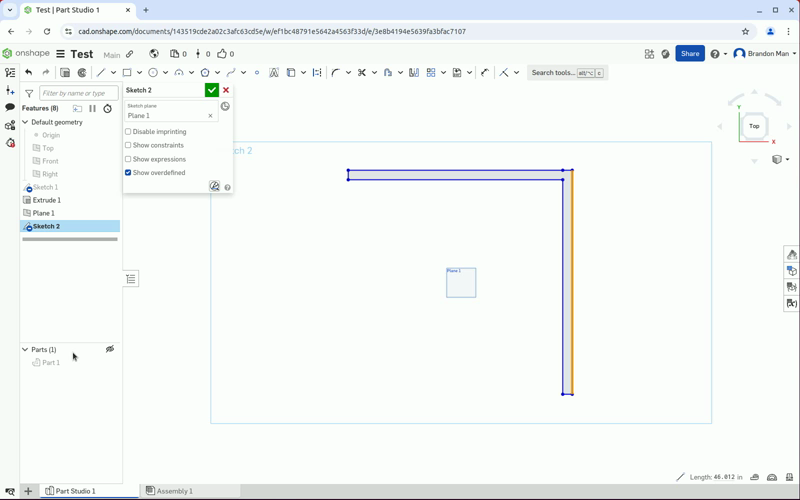
key(shift+e)
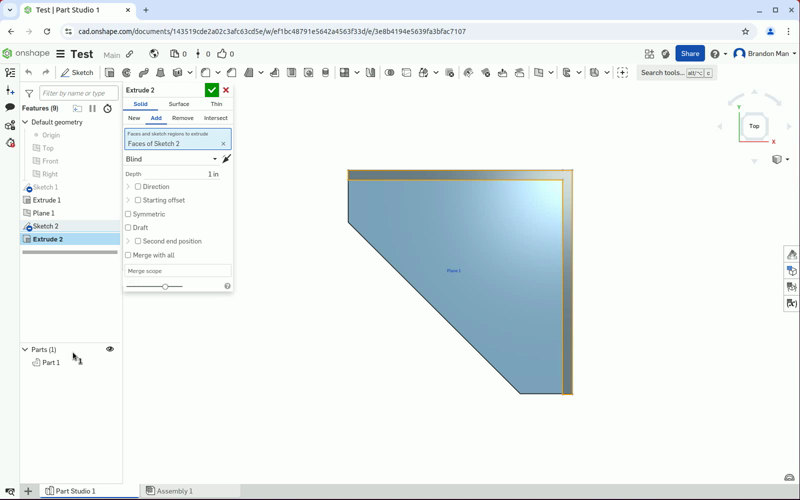
mouse_move(143, 106)
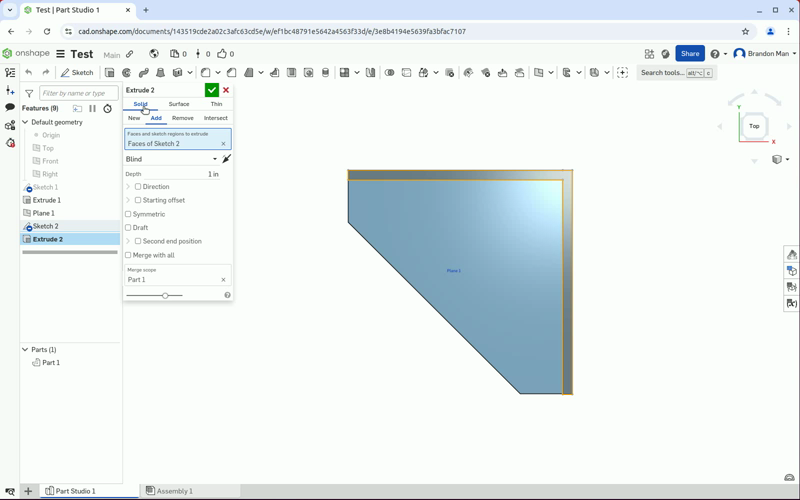
click(143, 106)
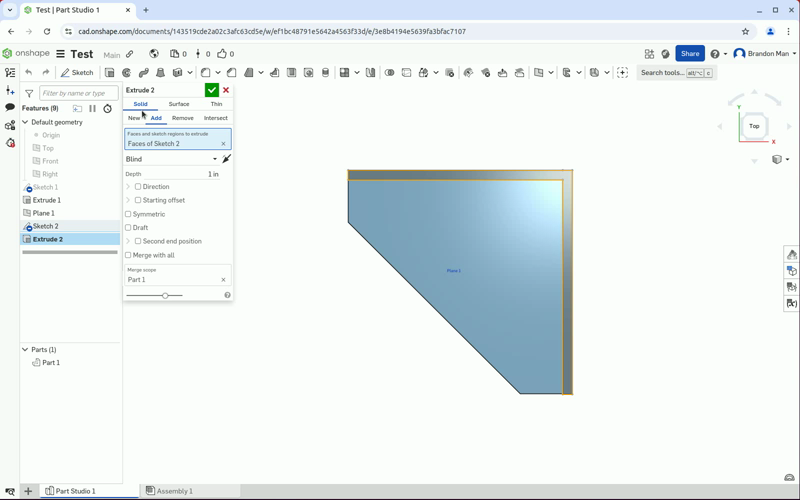
mouse_move(137, 120)
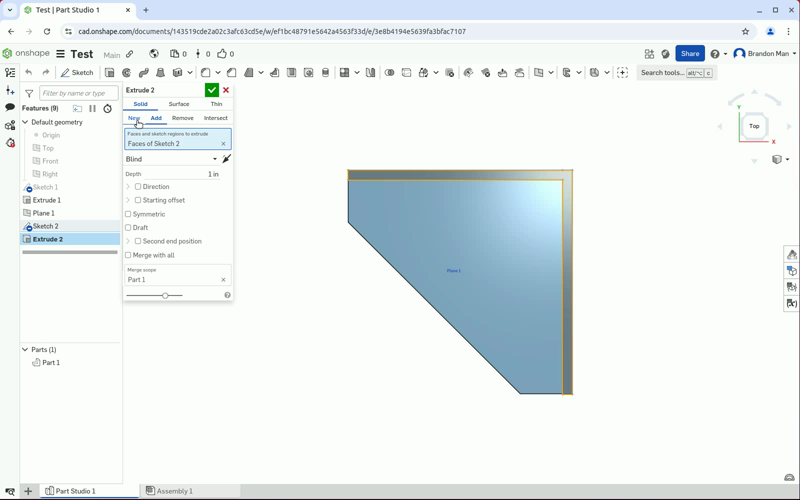
click(137, 120)
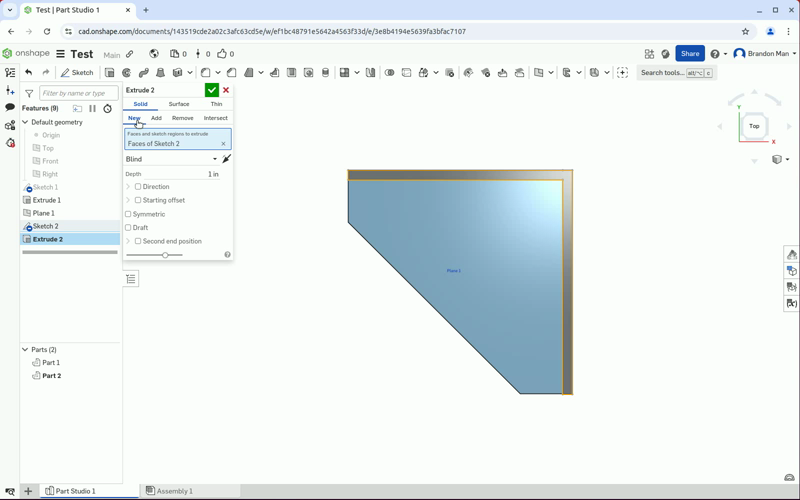
key(tab, 4)
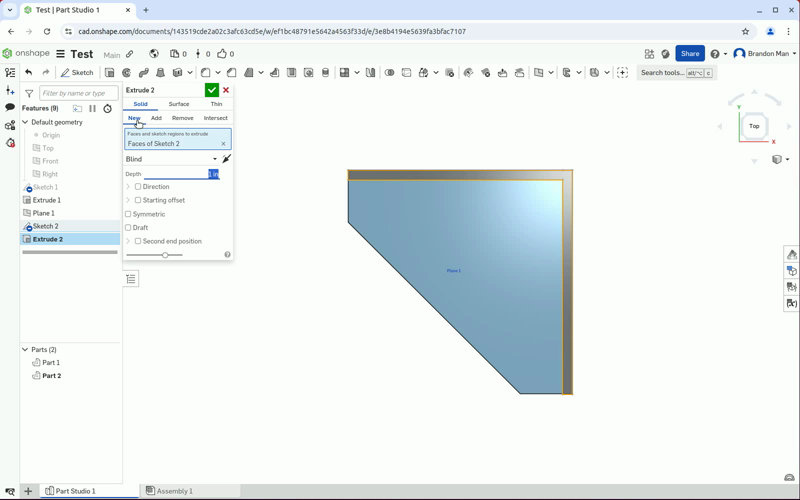
text(10.591)
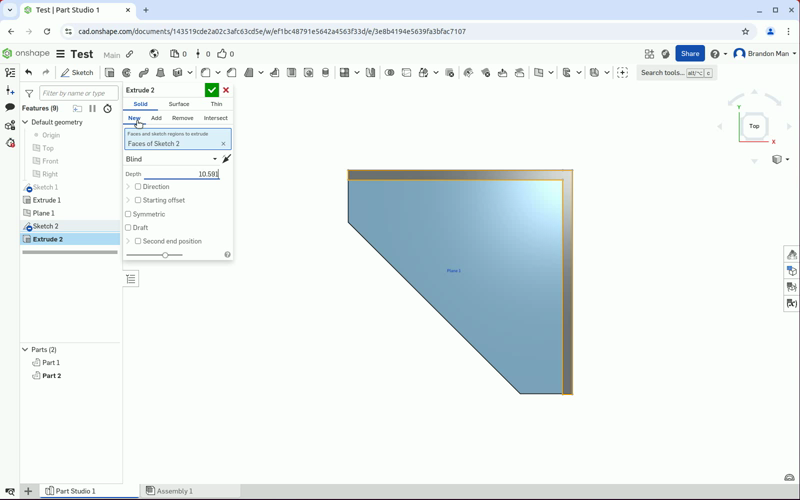
key(enter)
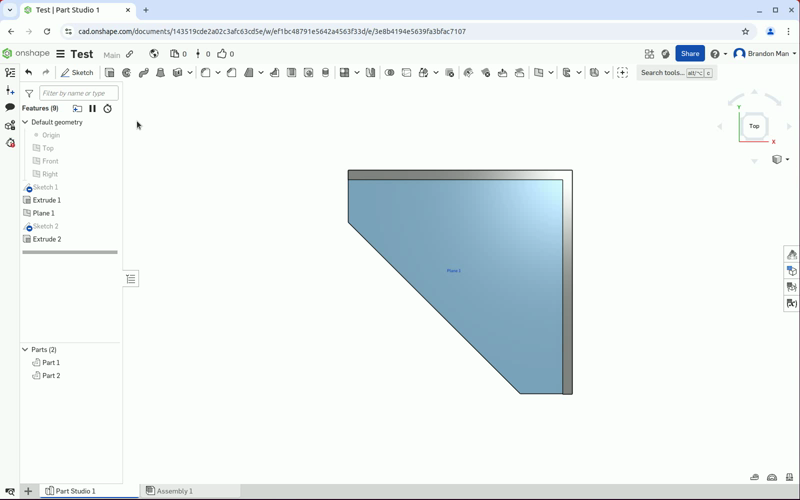
key(shift+h)
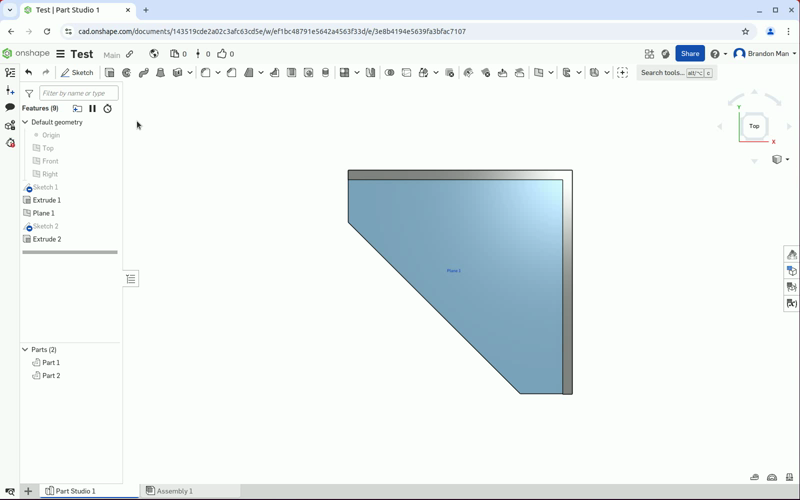
key(shift+h)
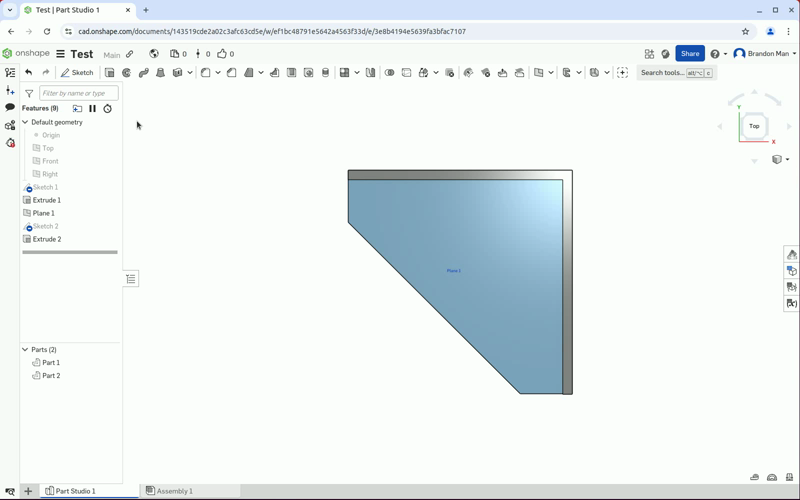
mouse_move(73, 189)
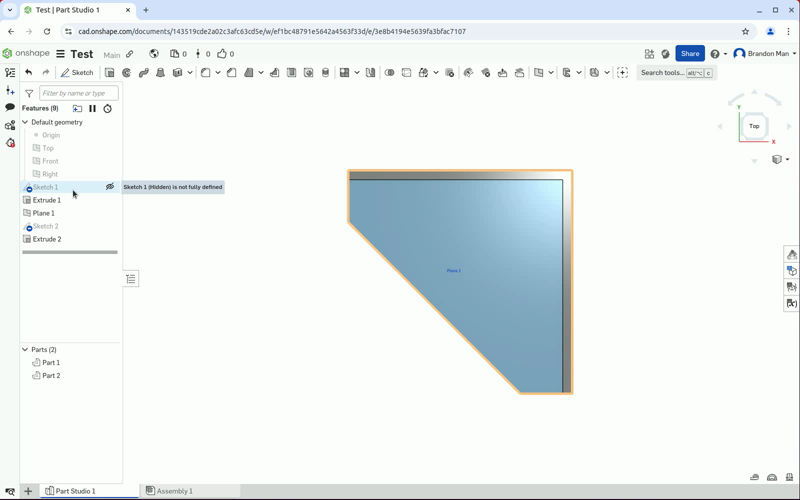
click(73, 189)
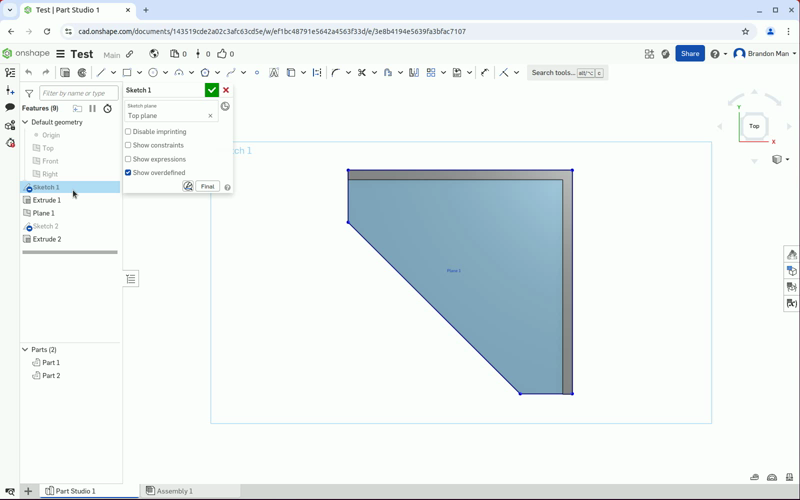
mouse_move(229, 92)
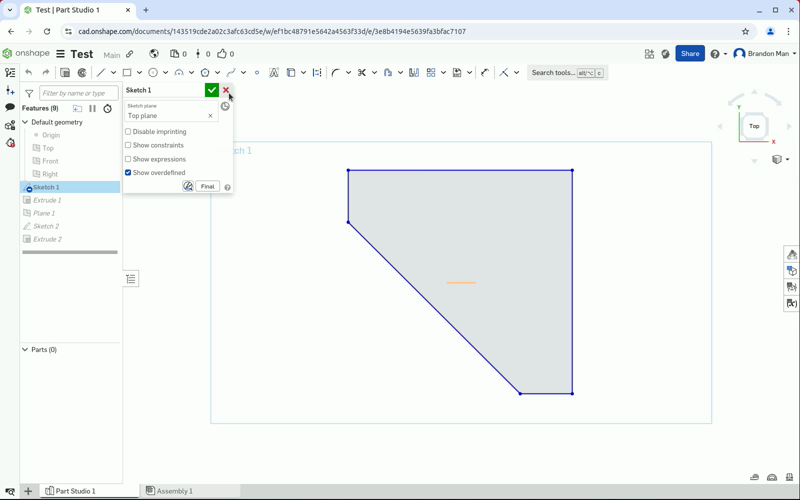
click(229, 92)
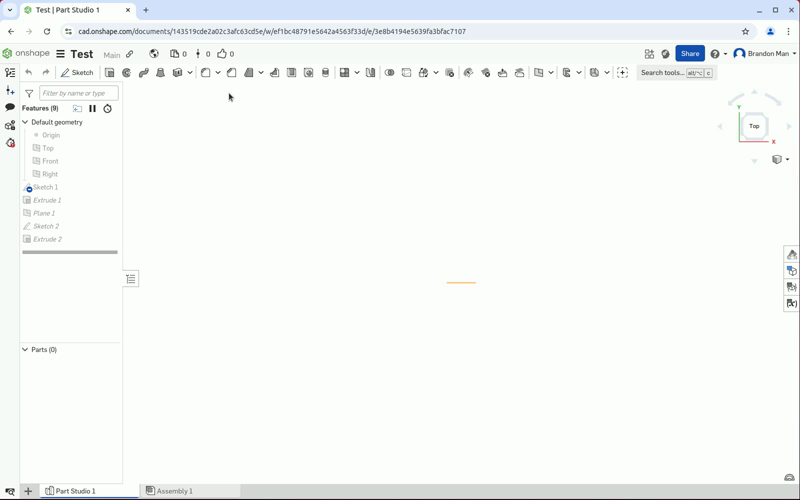
key(shift+s)
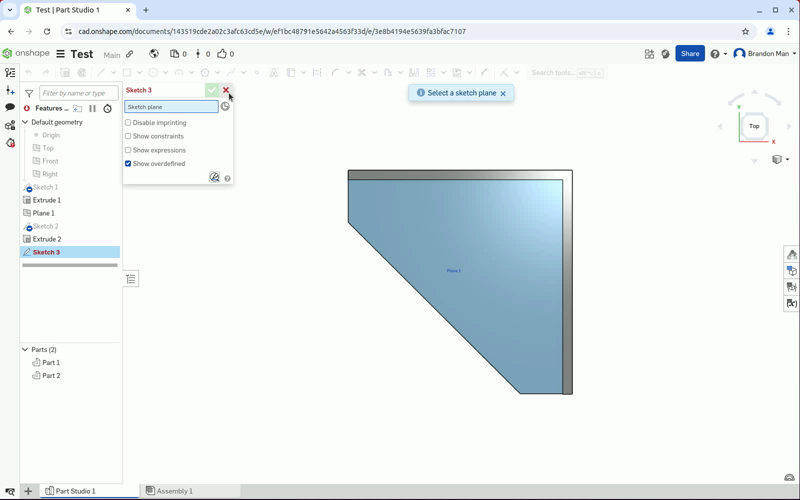
mouse_move(73, 215)
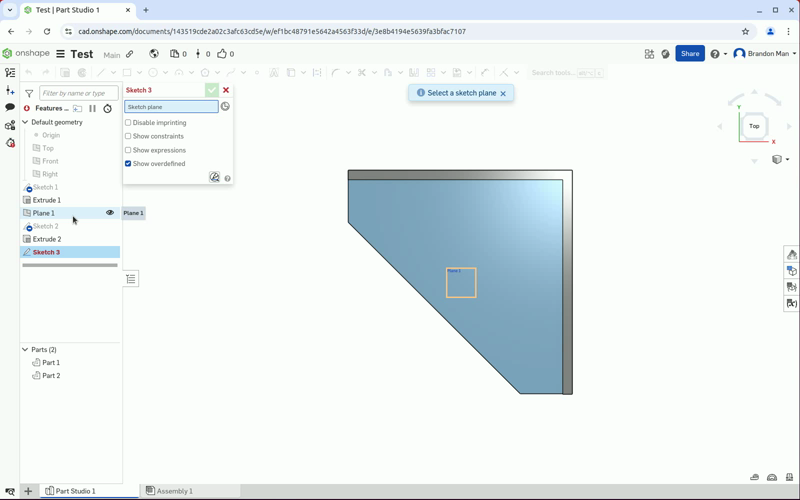
click(73, 215)
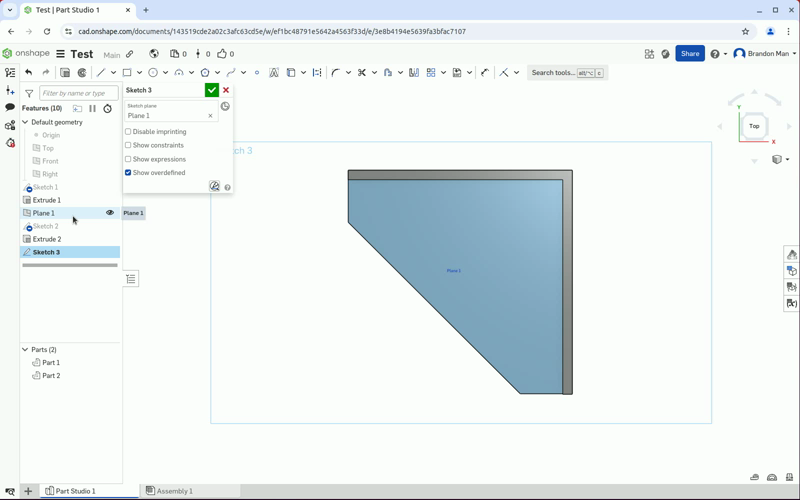
mouse_move(73, 352)
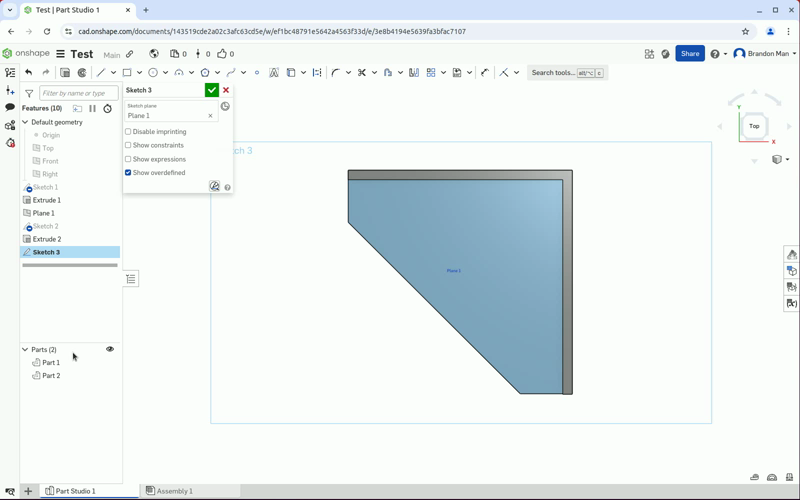
key(y)
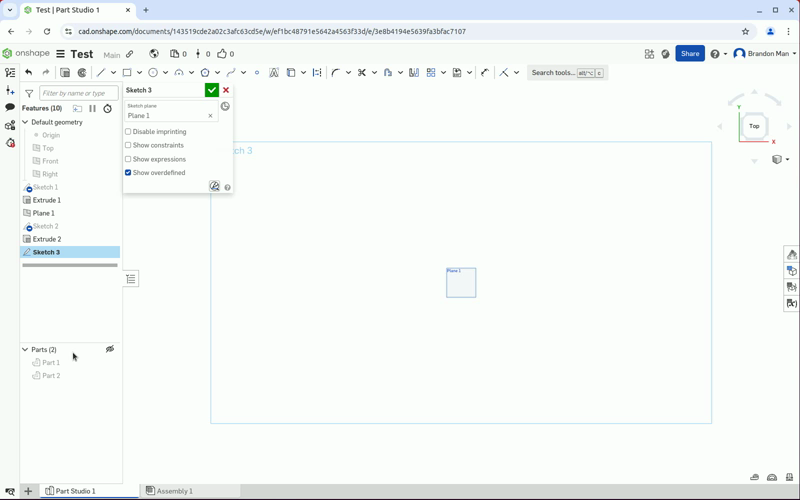
key(c)
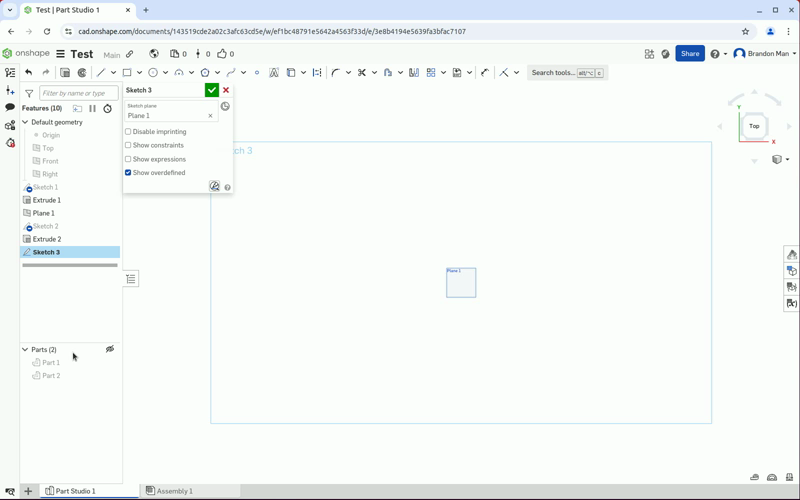
key_down(shift)
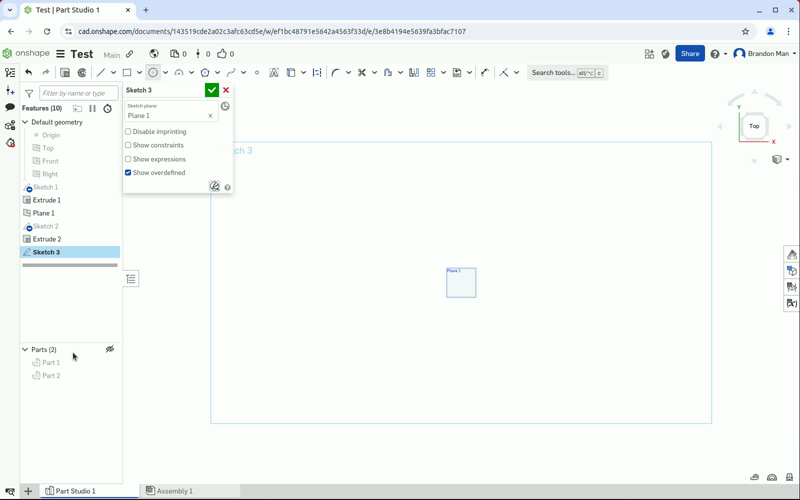
mouse_move(493, 251)
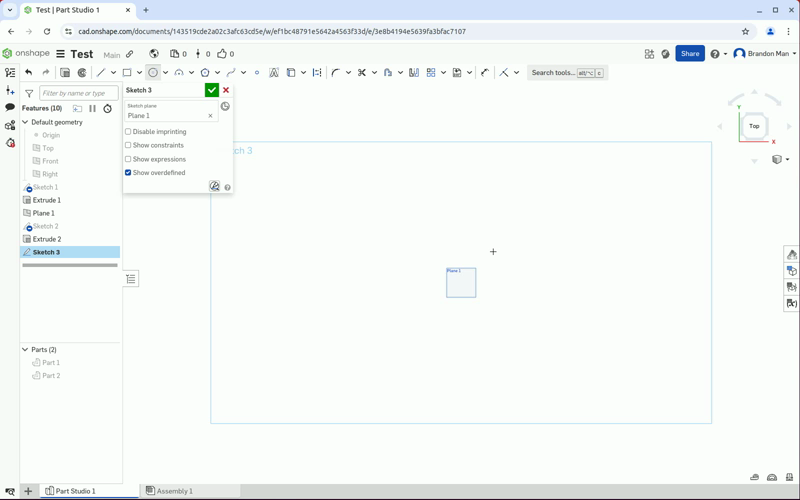
click(493, 251)
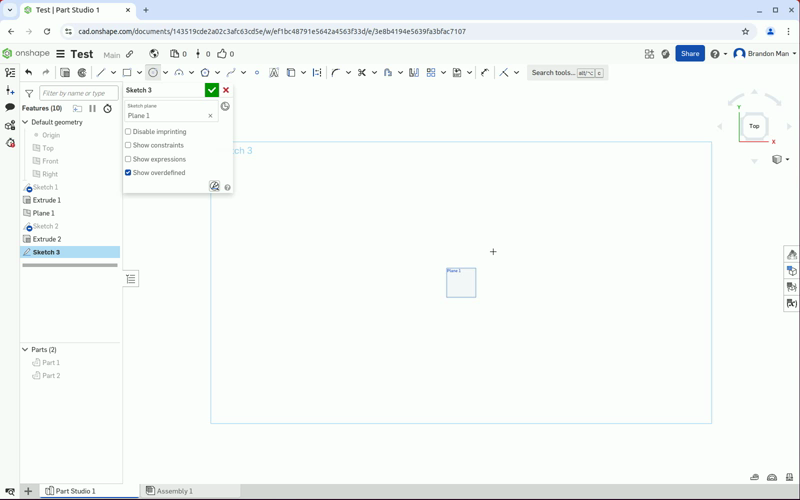
key_up(shift)
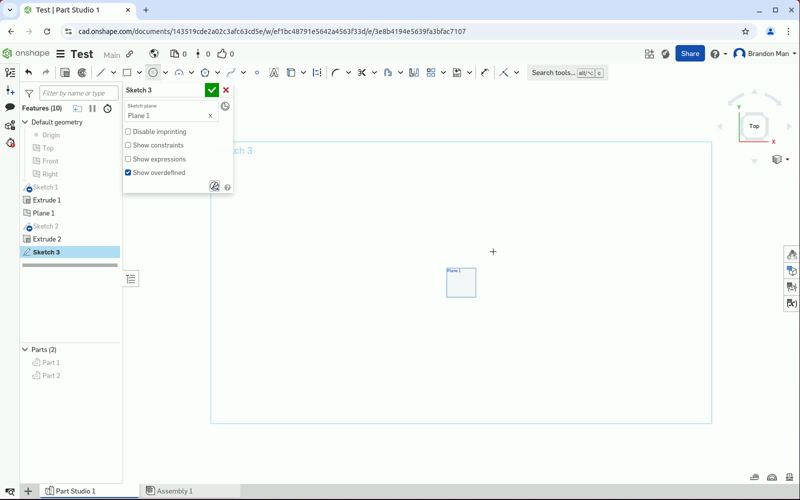
mouse_move(540, 251)
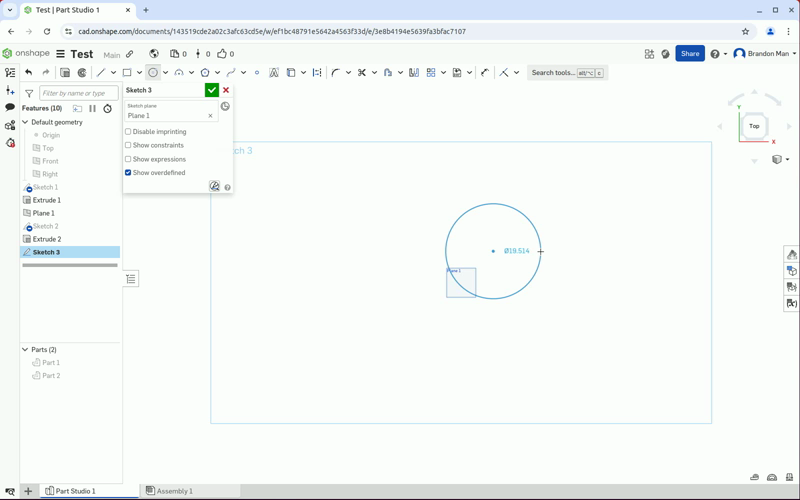
click(540, 251)
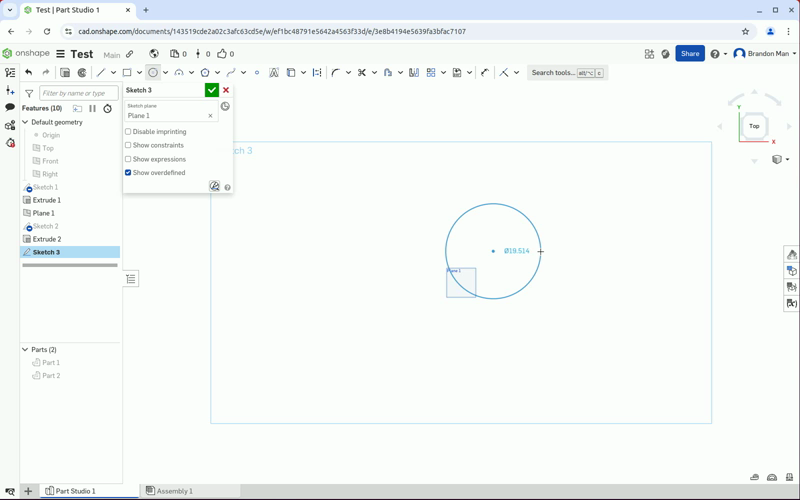
key(esc)
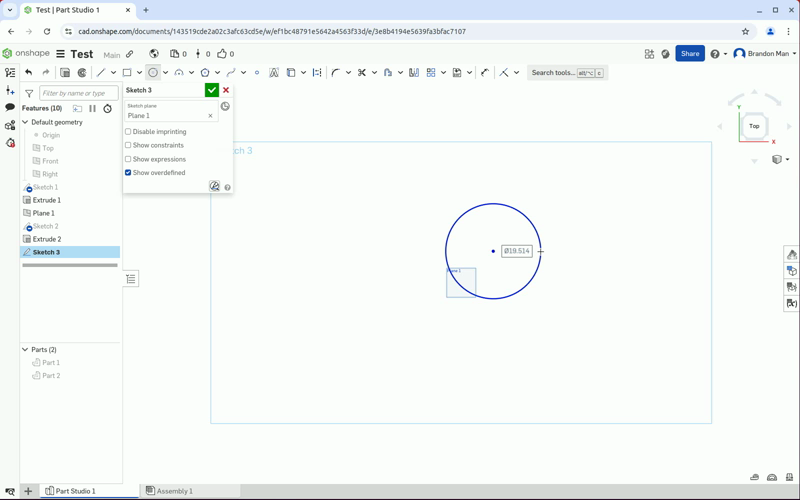
mouse_move(455, 251)
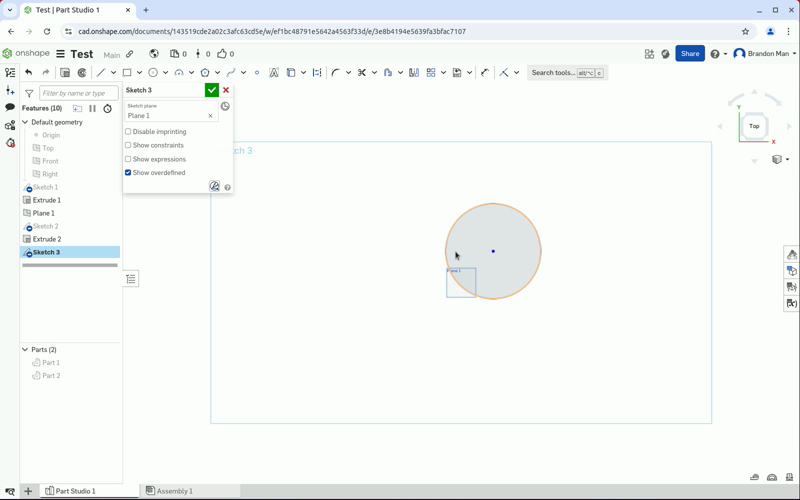
click(455, 251)
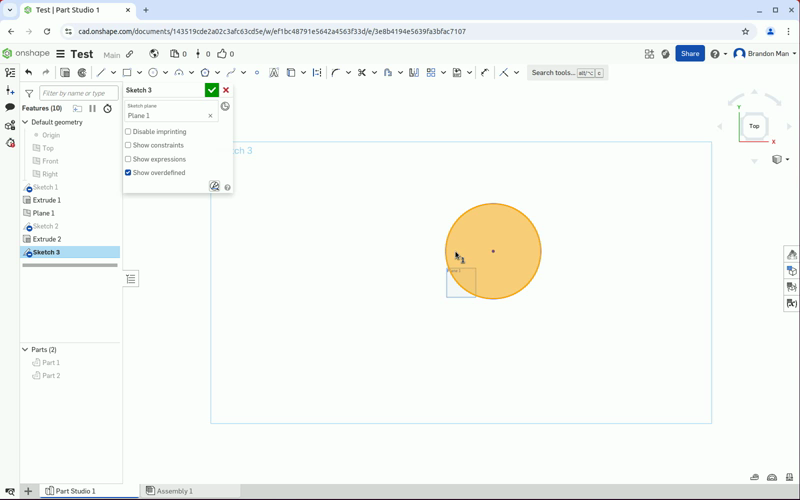
mouse_move(73, 352)
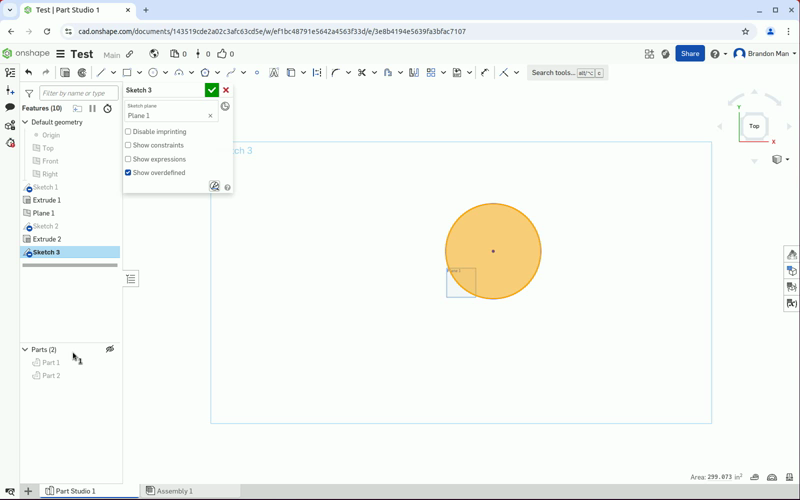
key(shift+y)
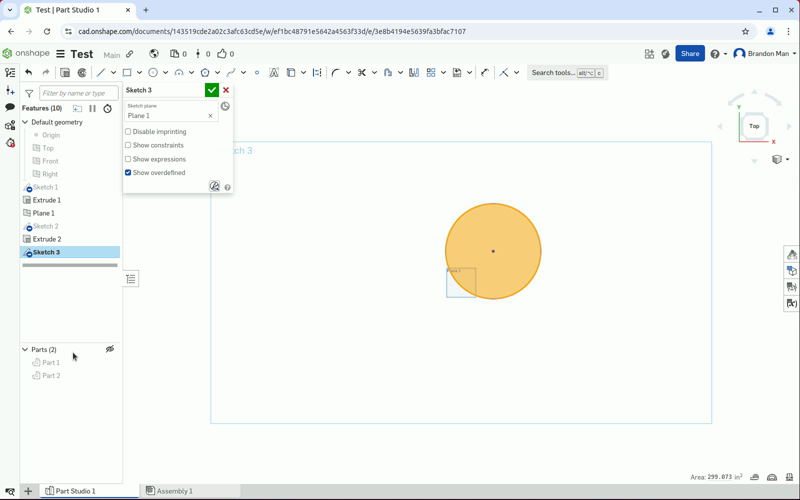
key(shift+e)
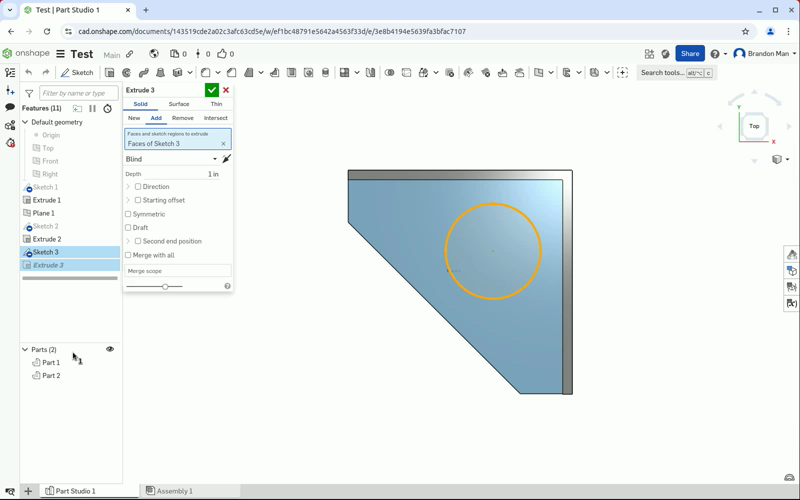
mouse_move(143, 106)
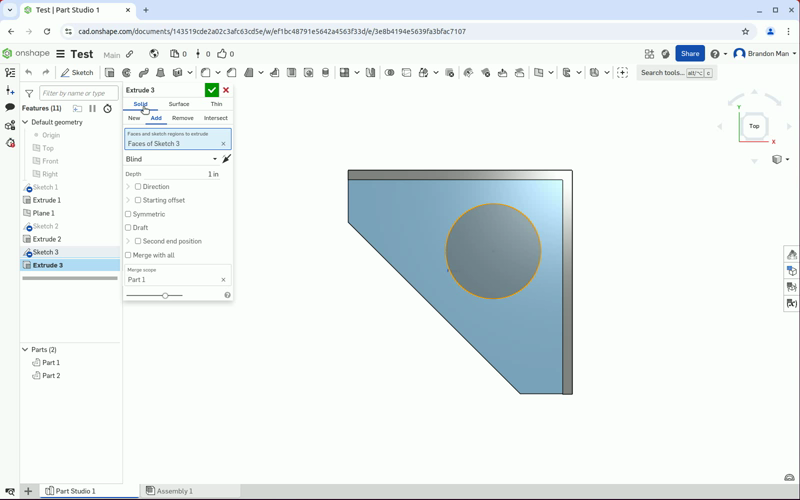
click(143, 106)
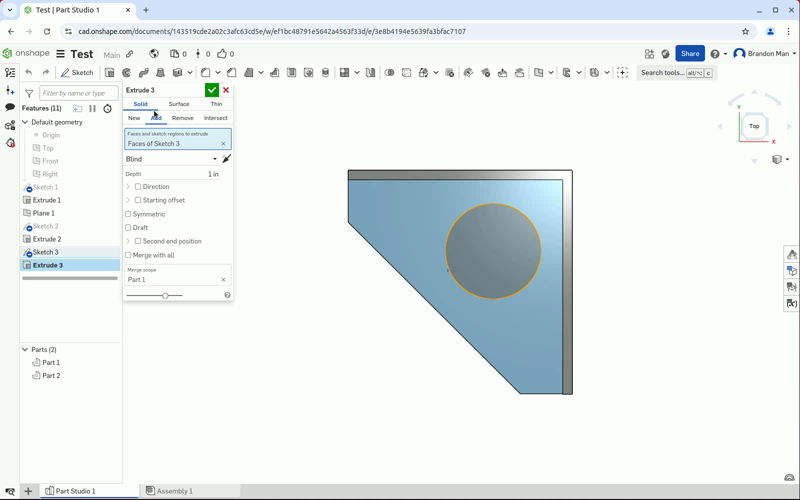
mouse_move(186, 120)
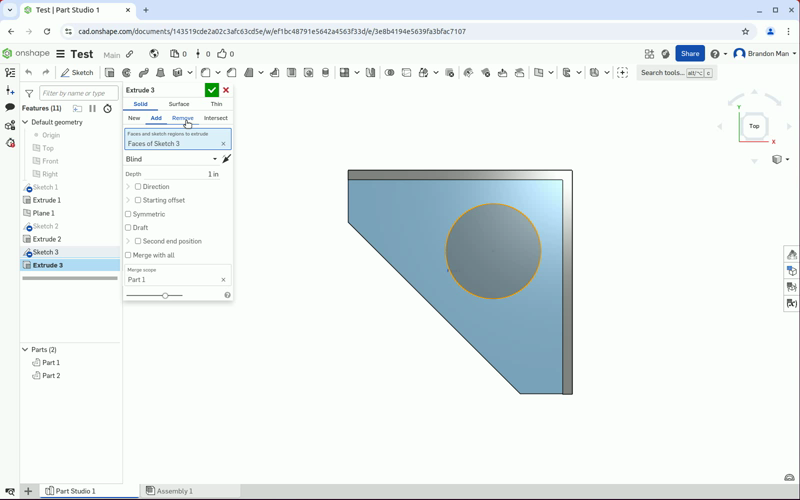
click(186, 120)
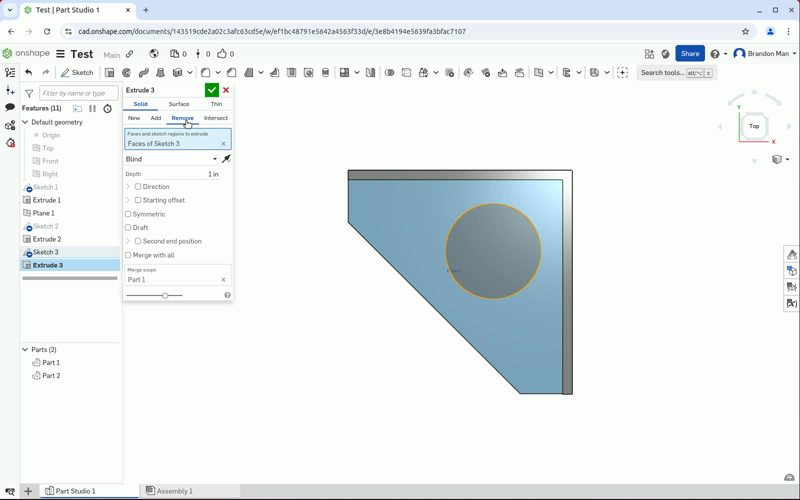
key(tab, 4)
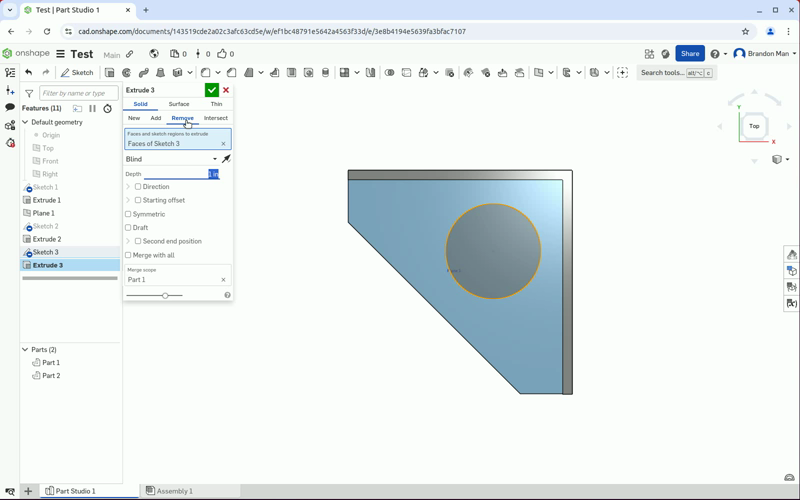
text(20.701)
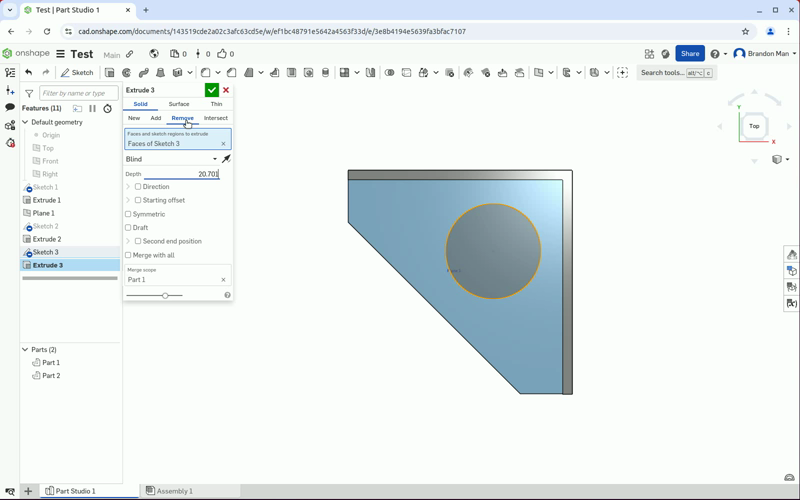
key(tab, 6)
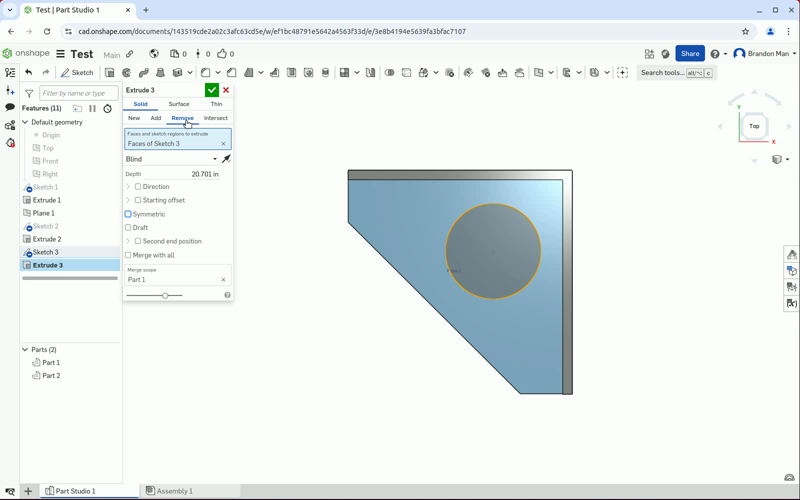
key(space)
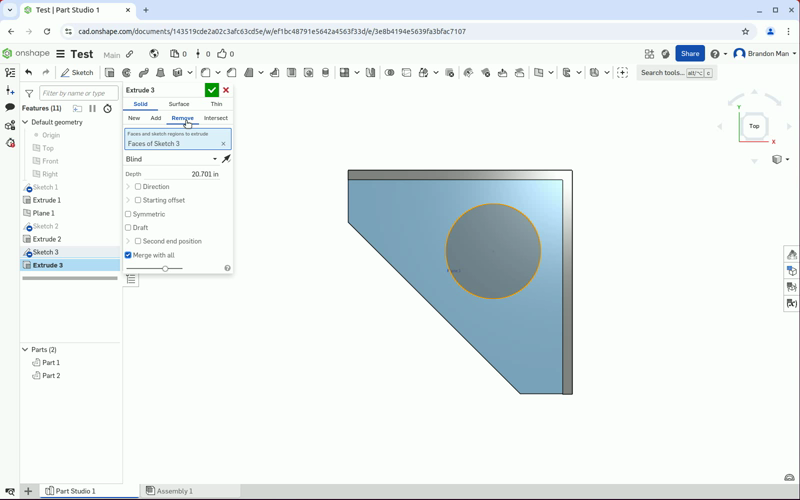
key(enter)
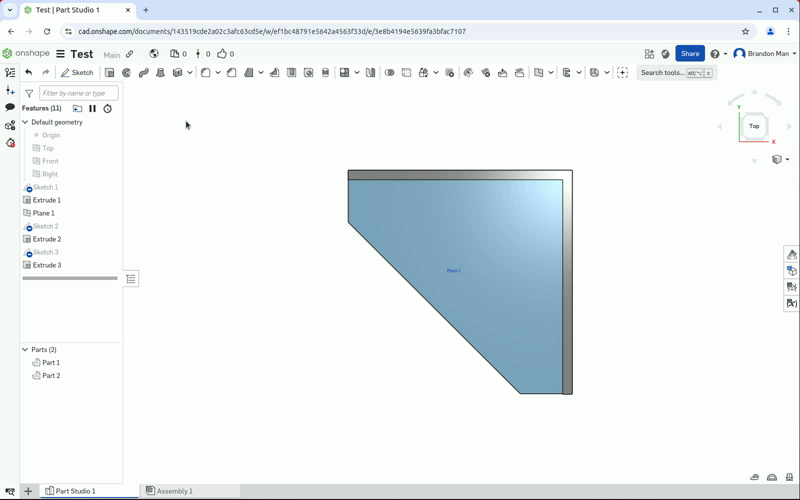
key(shift+h)
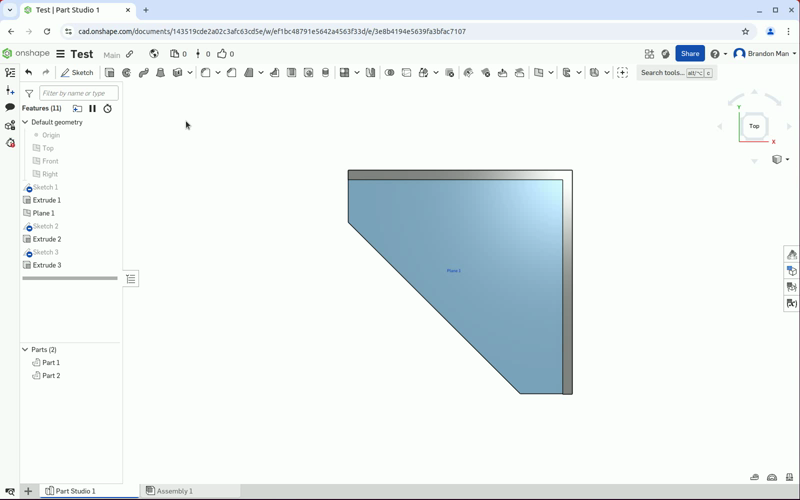
key(shift+h)
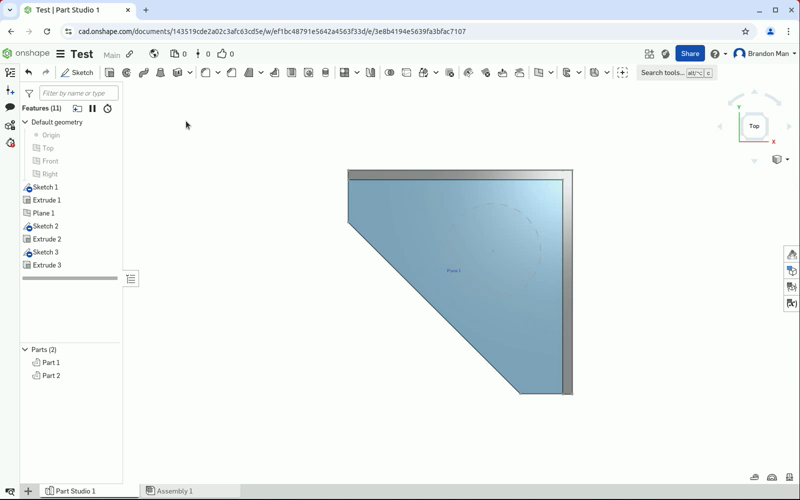
key(shift+7)
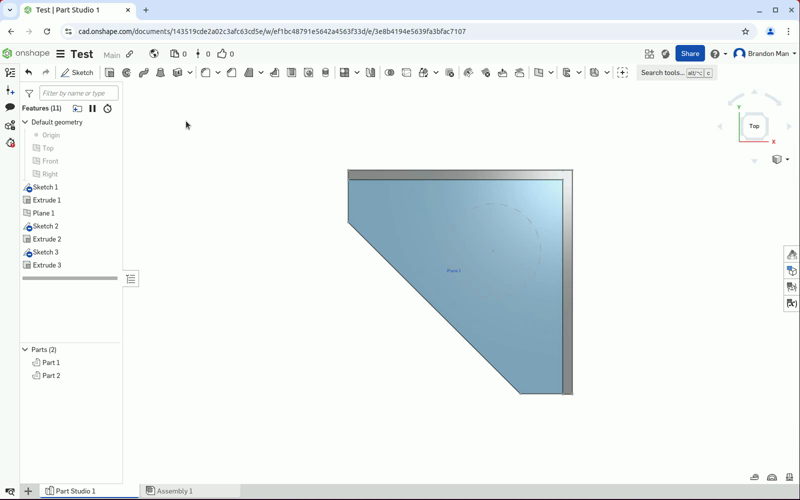
key(up, 3)
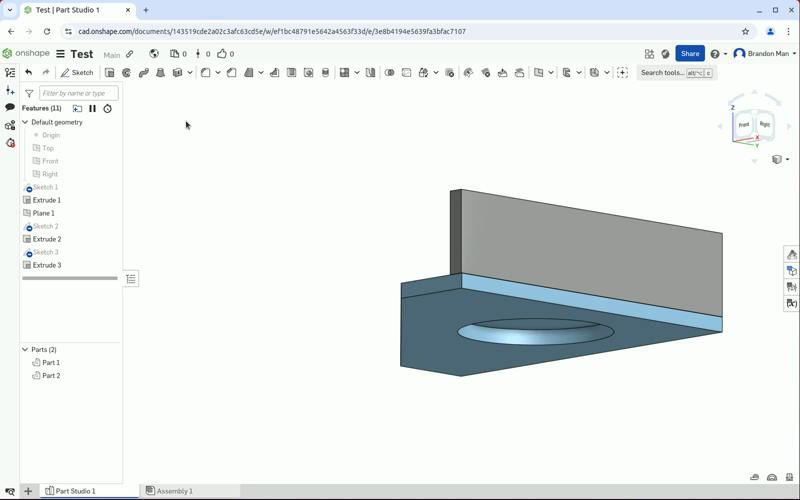
key(left, 3)
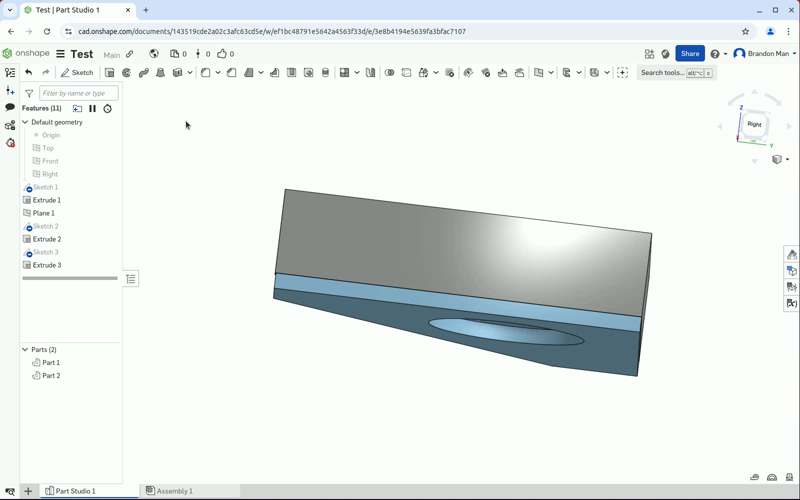
key(right, 3)
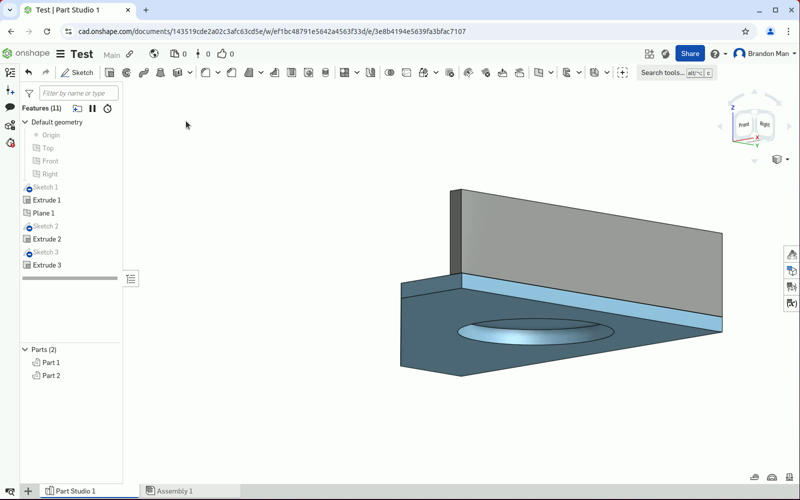
key(down, 3)
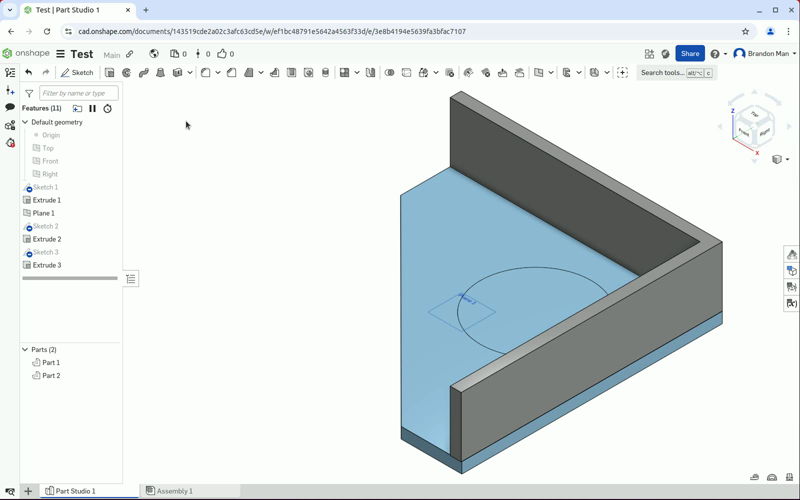
mouse_move(73, 189)
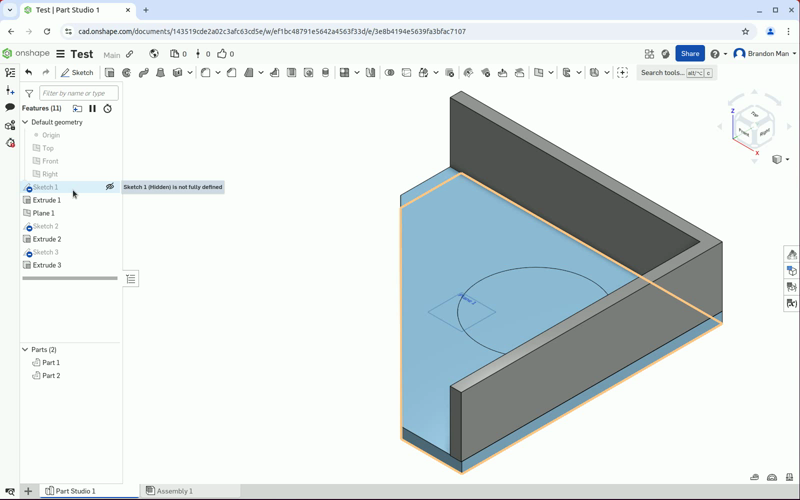
click(73, 189)